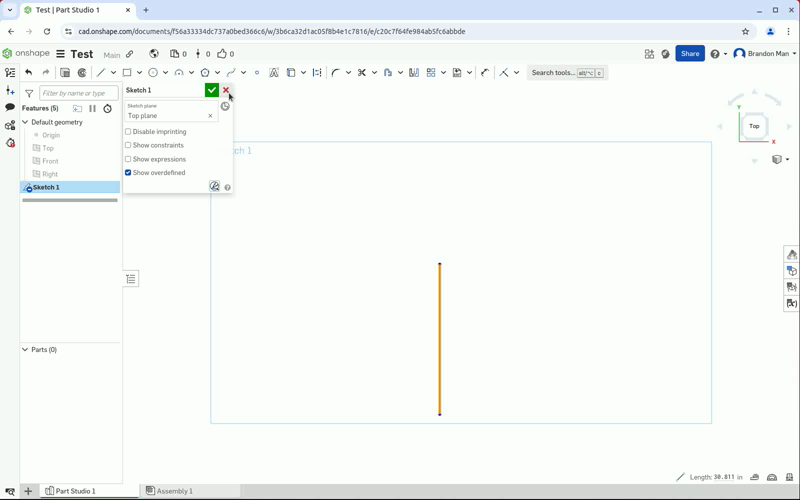
key(shift+h)
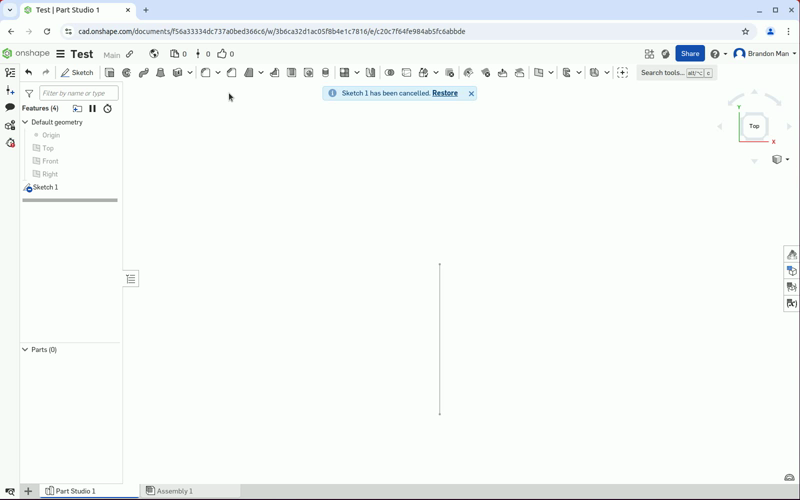
mouse_move(73, 352)
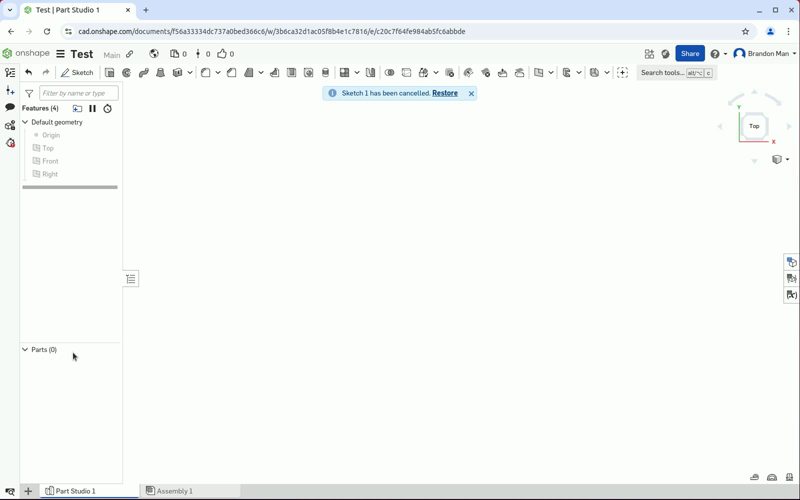
key(y)
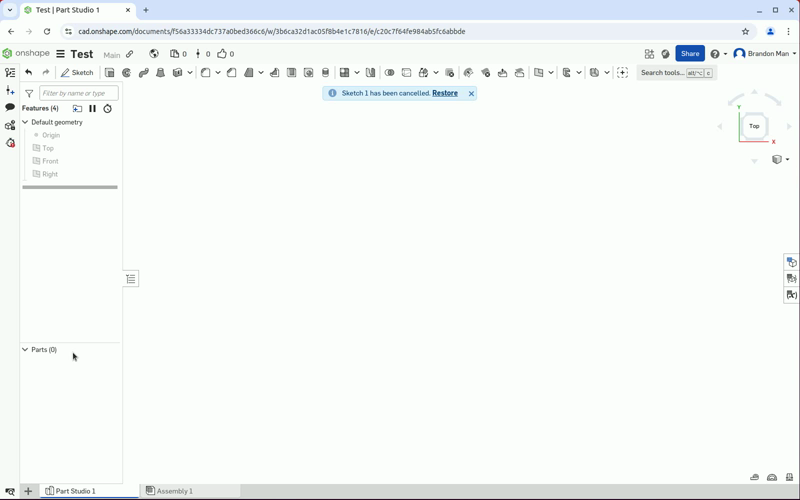
key(shift+p)
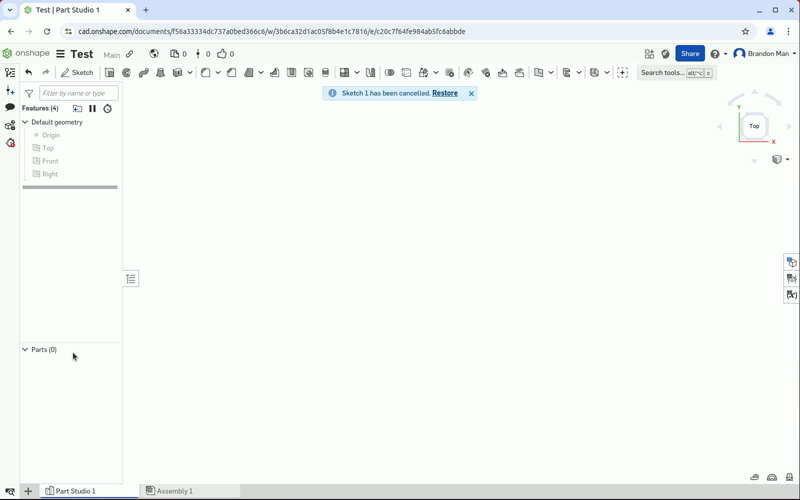
key(space)
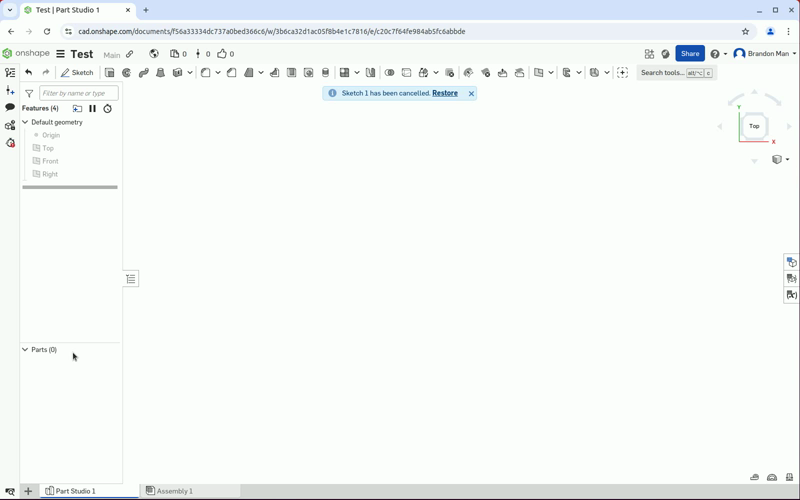
key_down(shift)
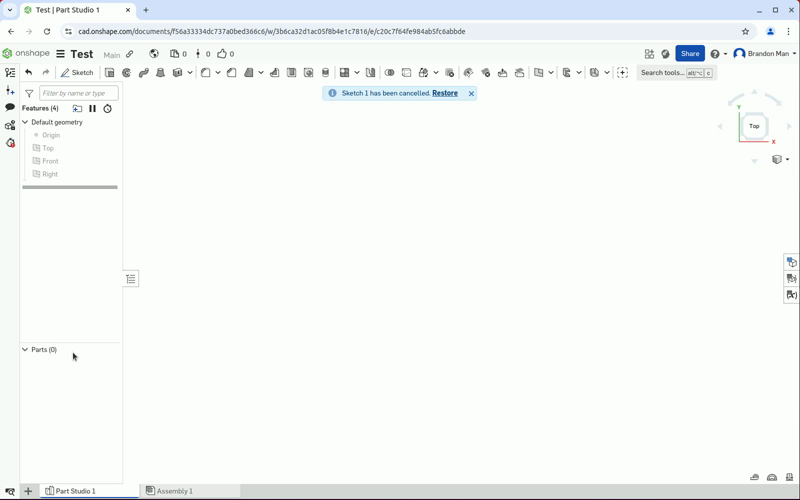
key(up)
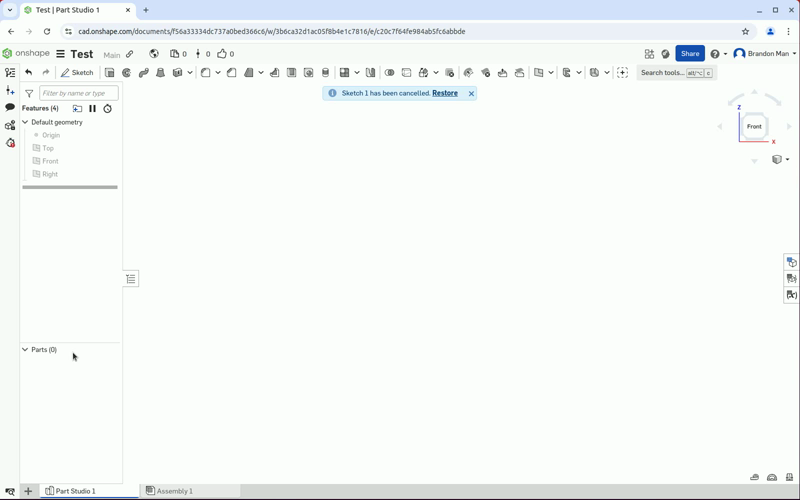
key_up(shift)
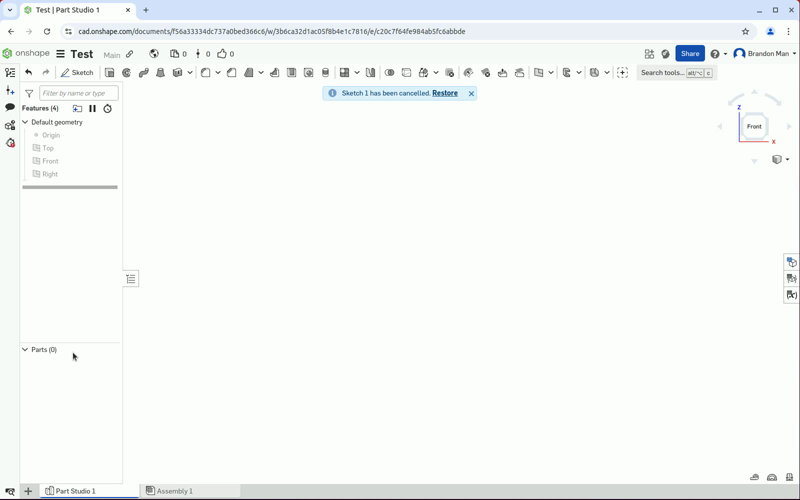
mouse_move(73, 352)
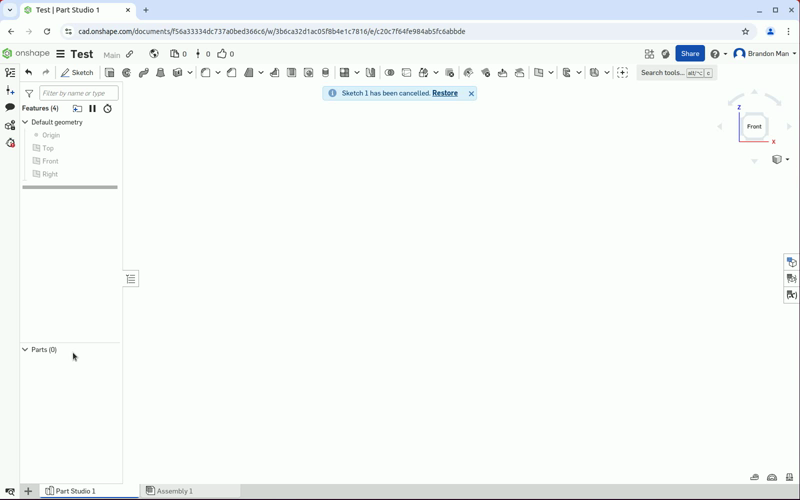
key(shift+y)
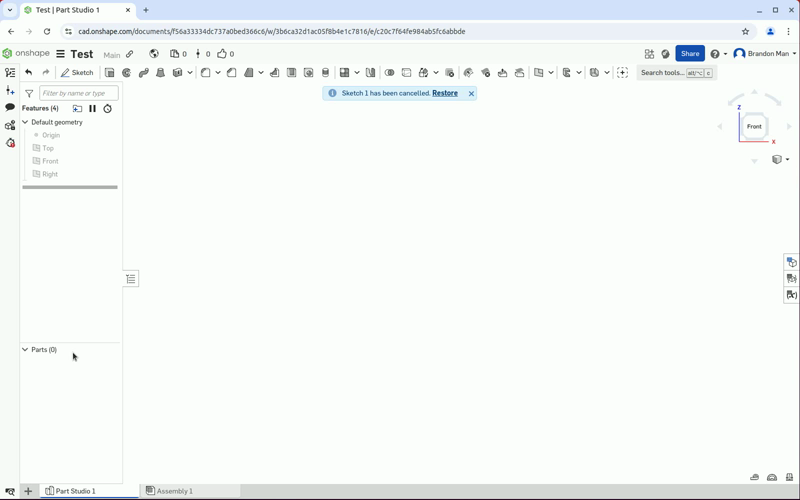
key(shift+s)
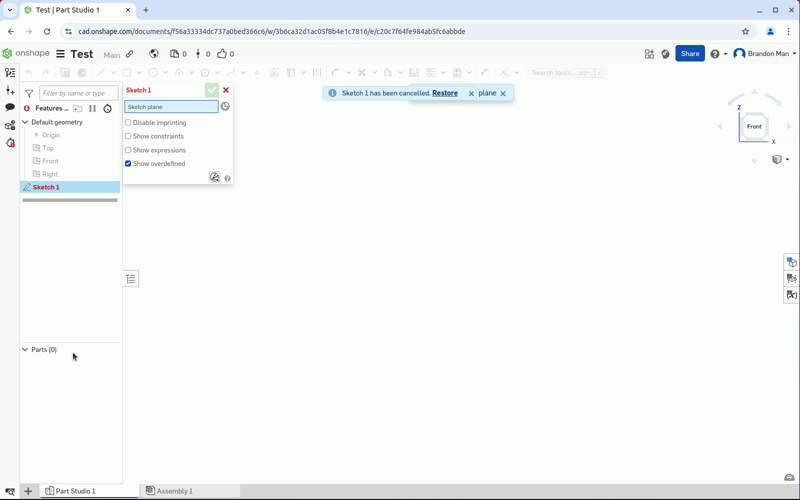
mouse_move(73, 163)
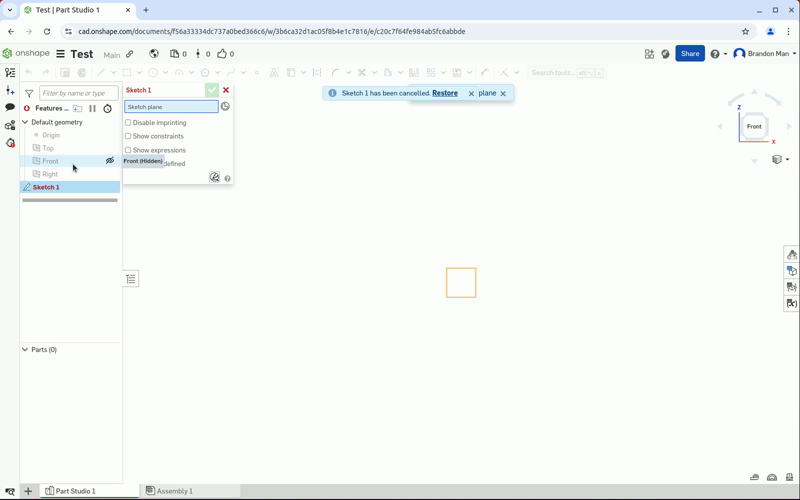
click(73, 163)
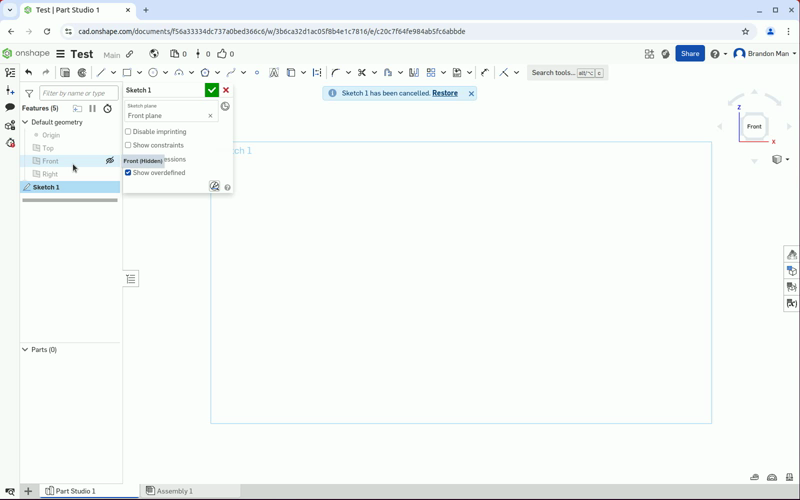
mouse_move(73, 352)
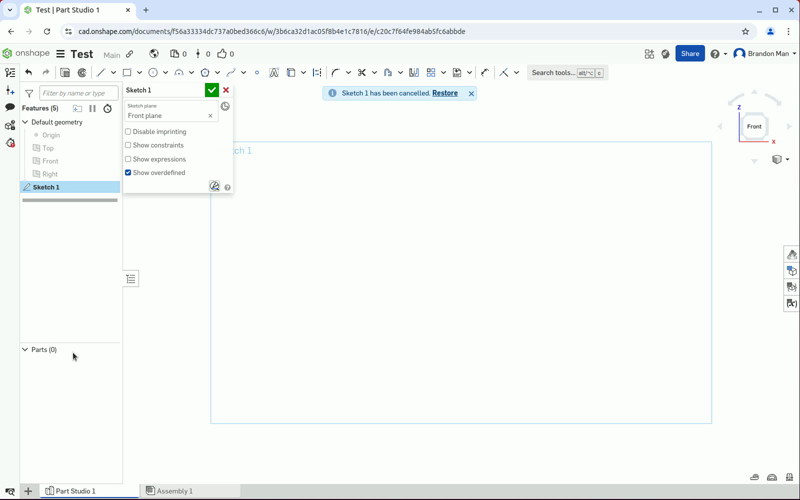
key(y)
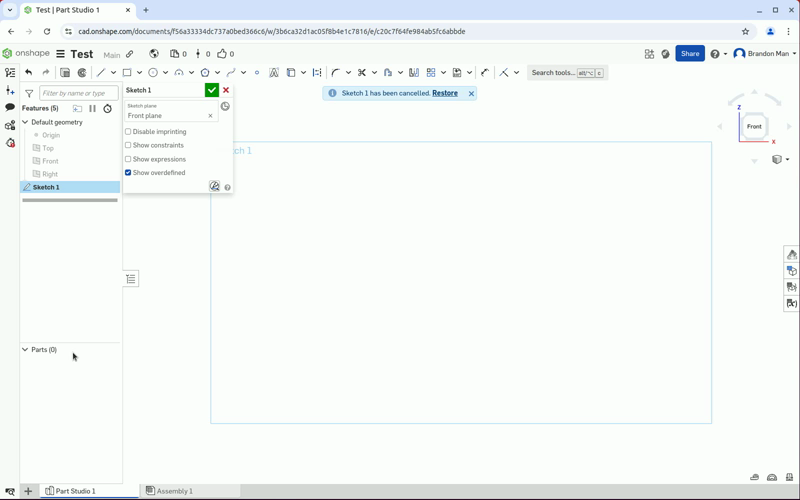
key(l)
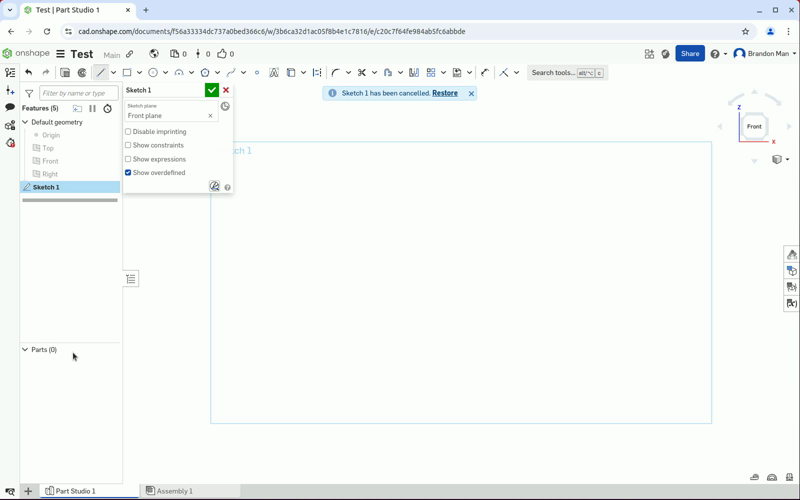
key_down(shift)
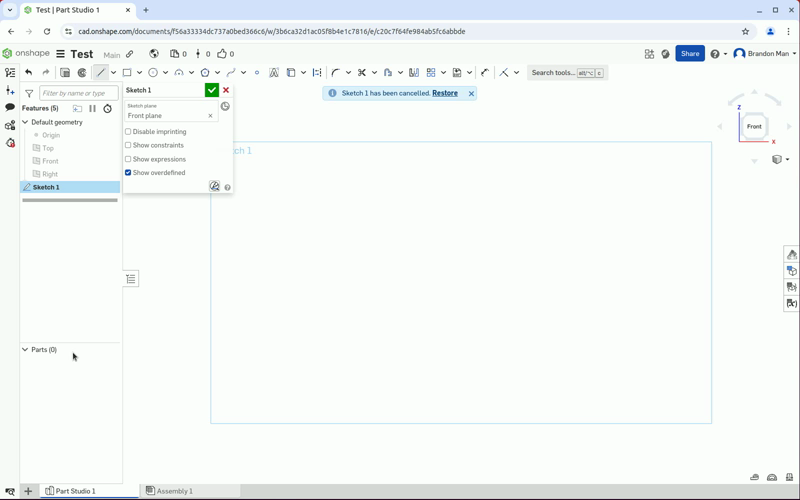
mouse_move(348, 299)
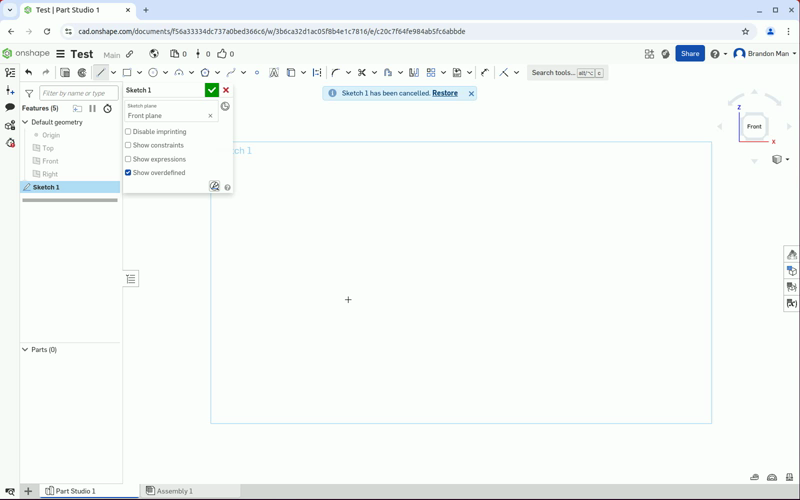
click(348, 299)
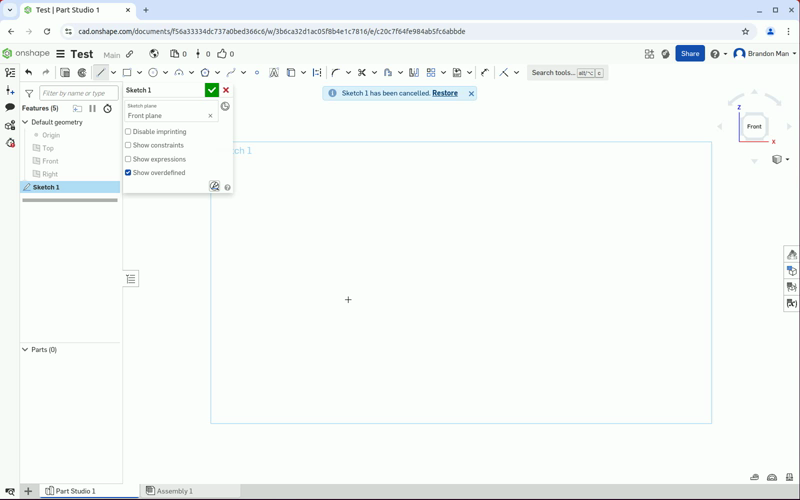
key_up(shift)
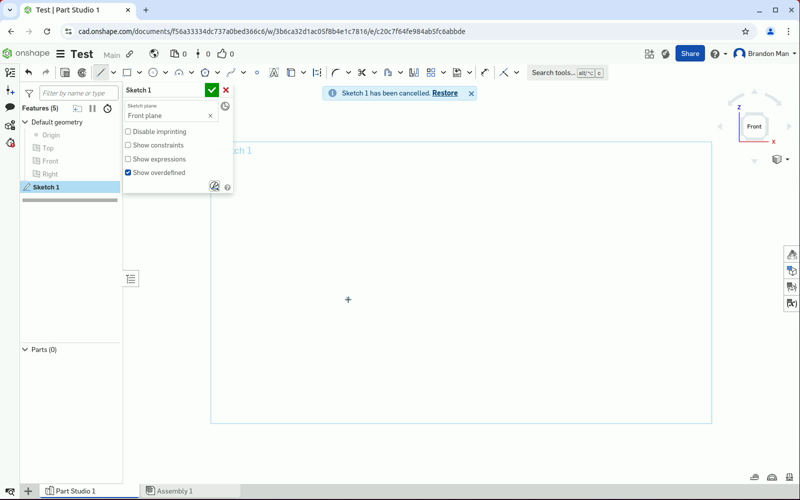
key_down(shift)
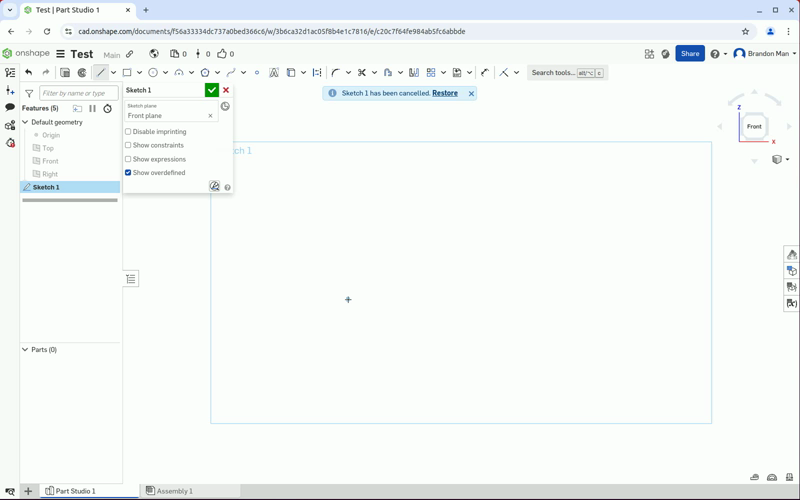
mouse_move(430, 299)
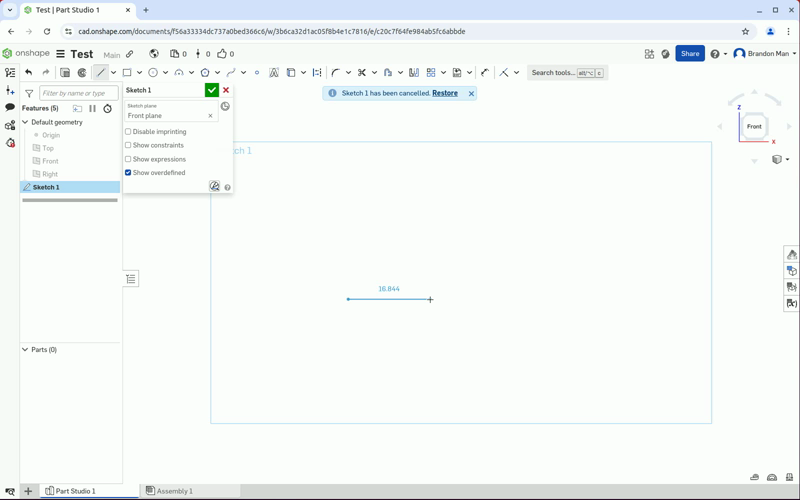
click(430, 299)
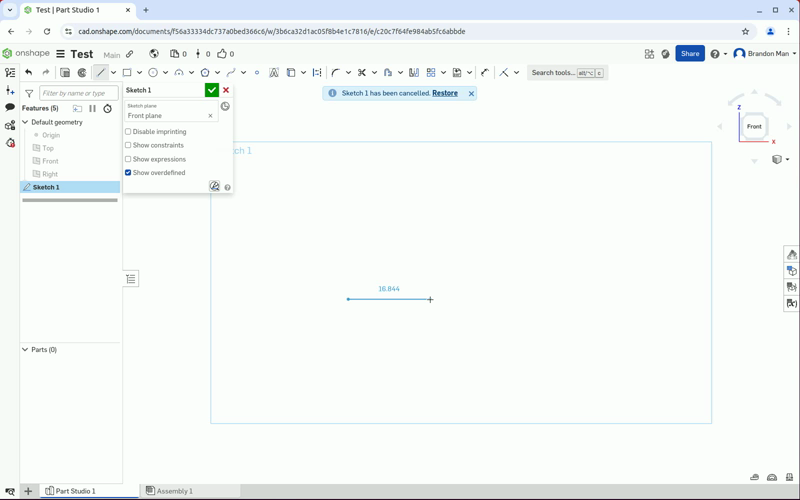
key_up(shift)
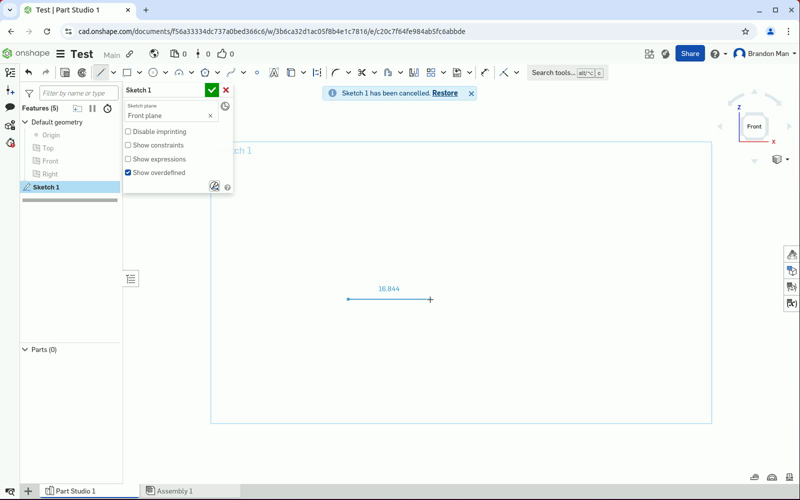
key(esc)
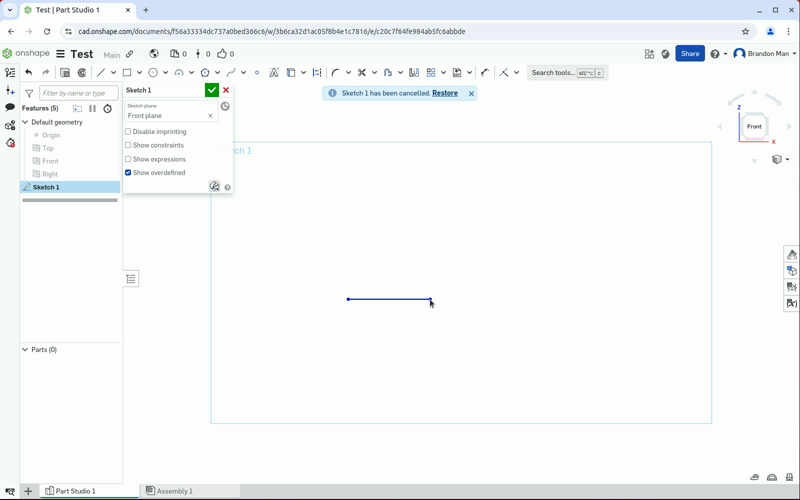
key(a)
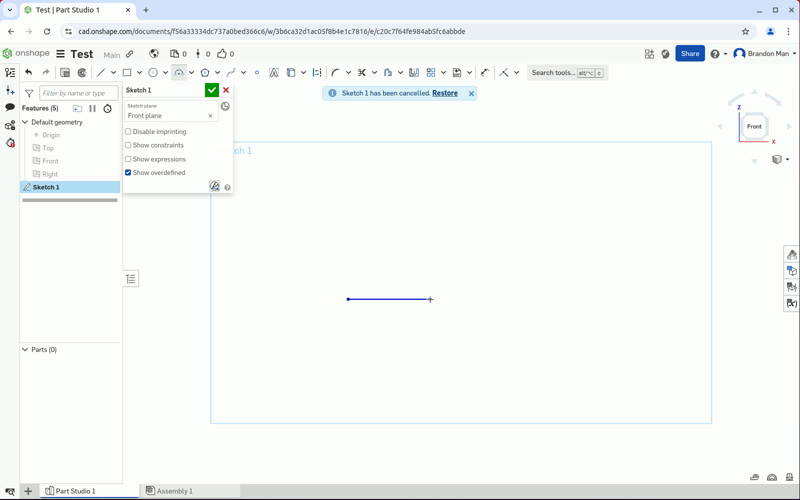
mouse_move(430, 299)
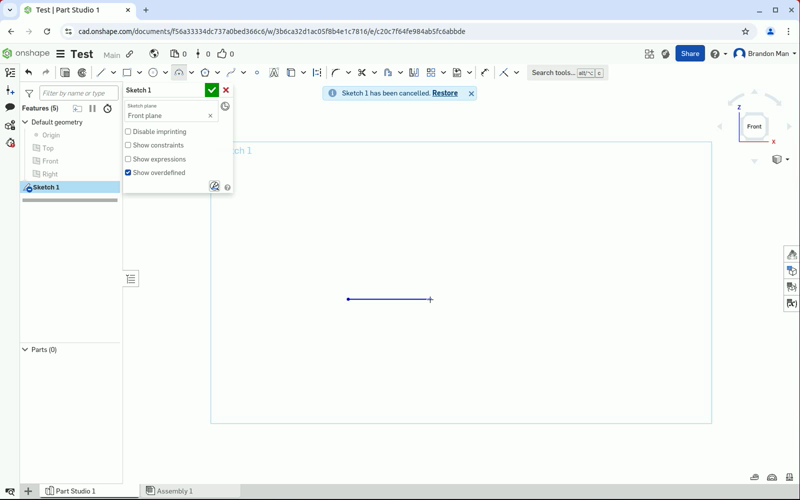
click(430, 299)
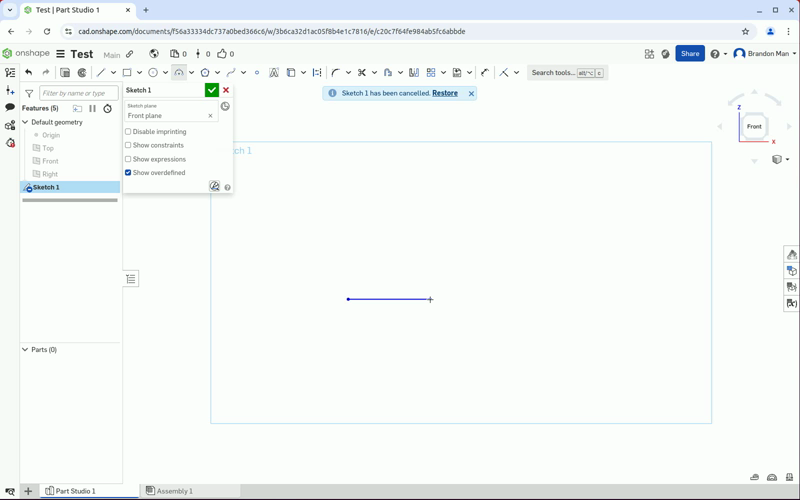
key_down(shift)
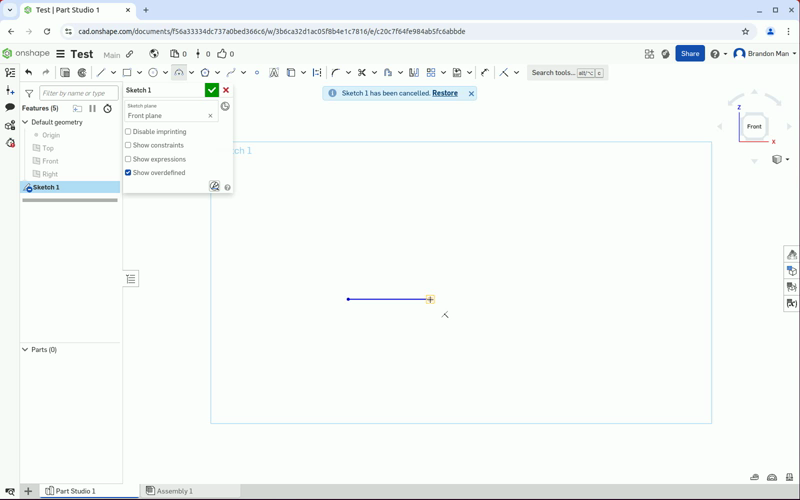
mouse_move(428, 273)
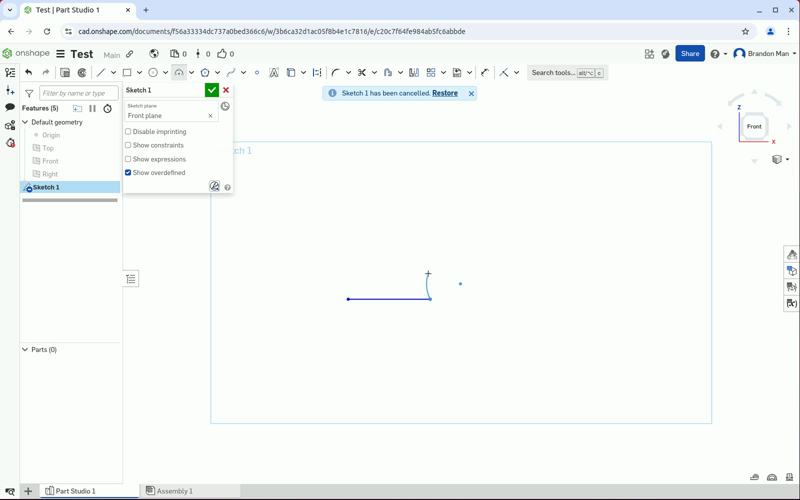
click(428, 273)
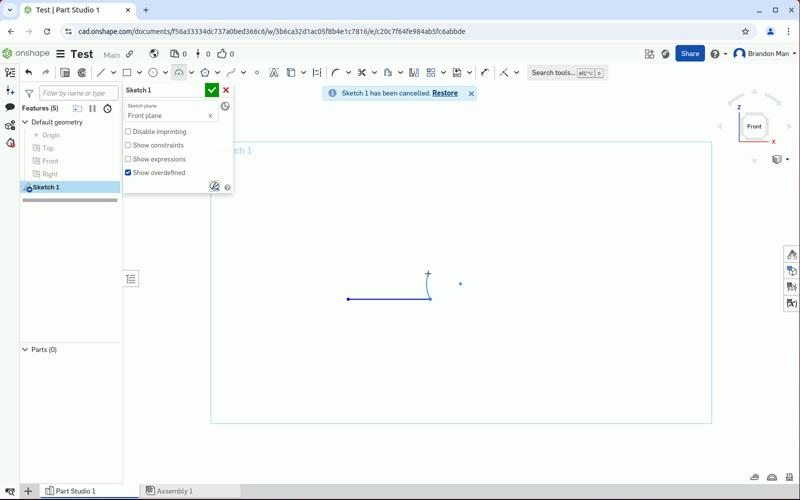
mouse_move(426, 286)
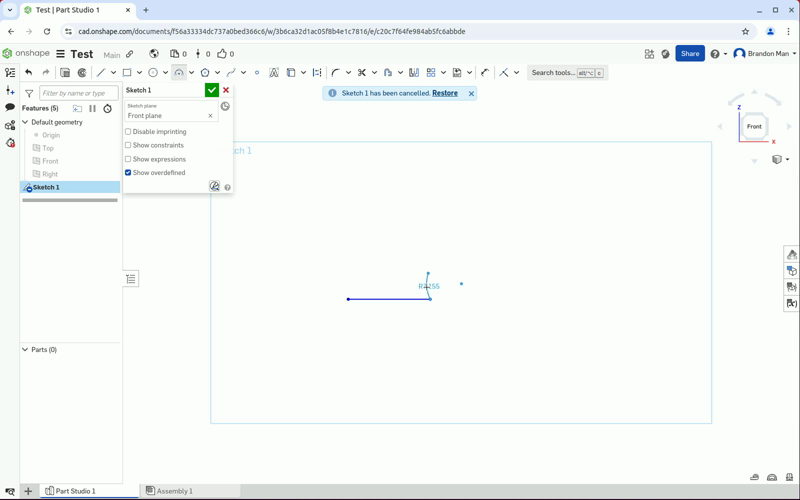
click(426, 286)
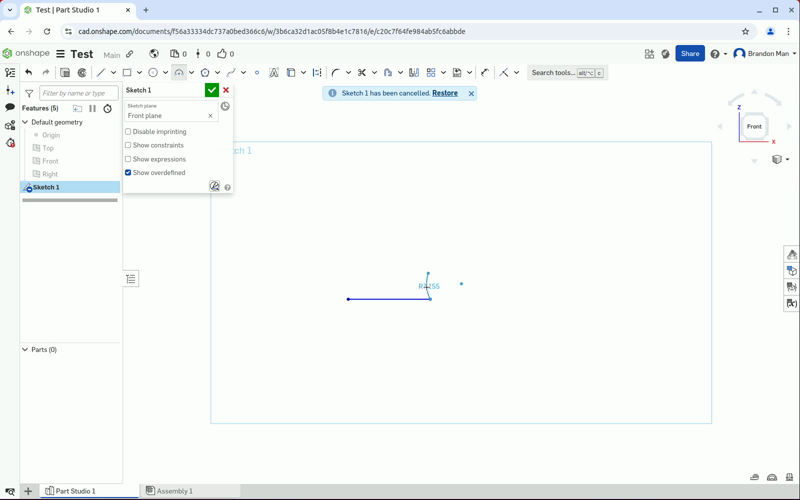
key_up(shift)
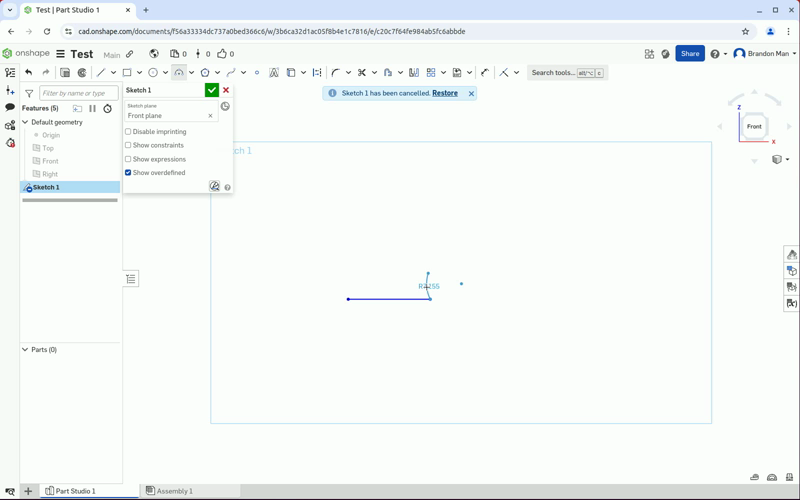
key(esc)
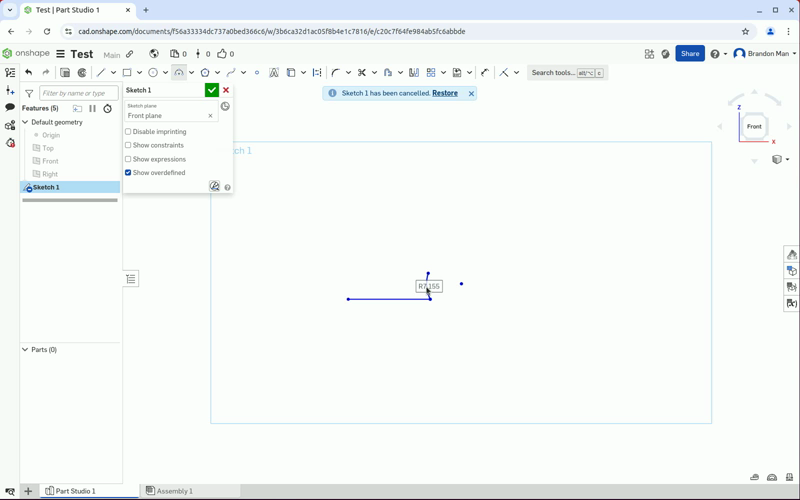
key(l)
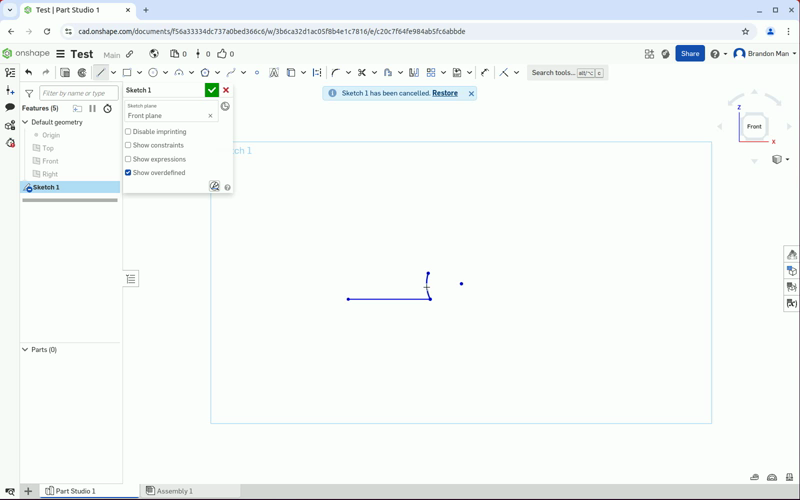
mouse_move(428, 273)
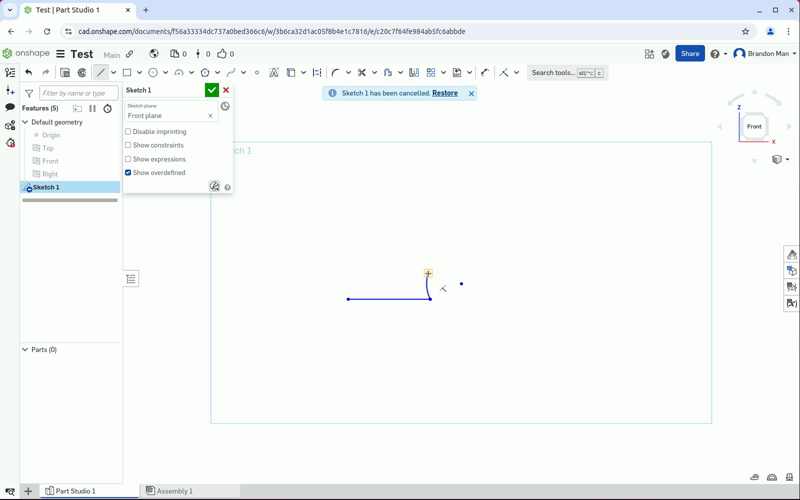
click(428, 273)
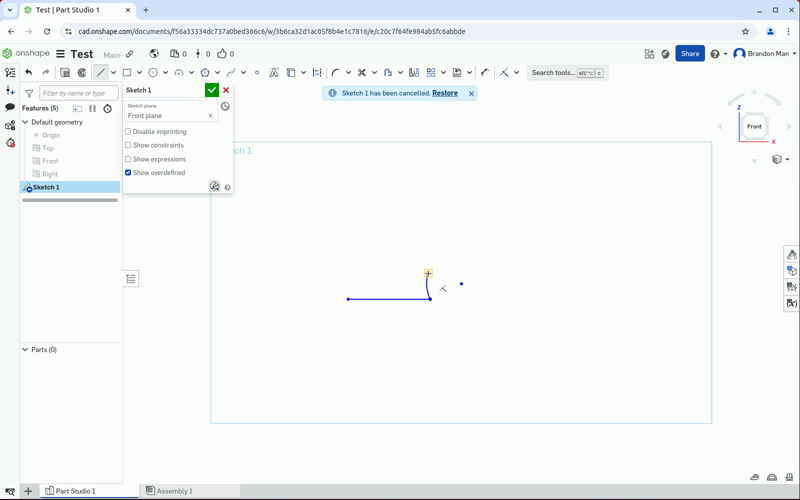
key_down(shift)
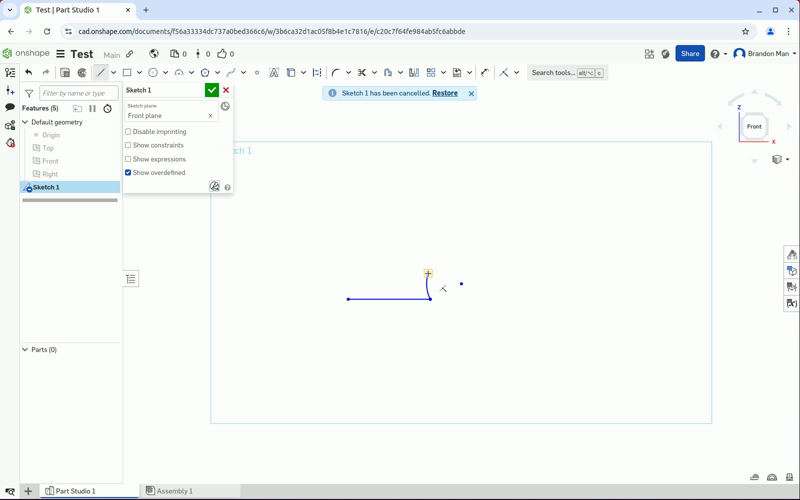
mouse_move(348, 273)
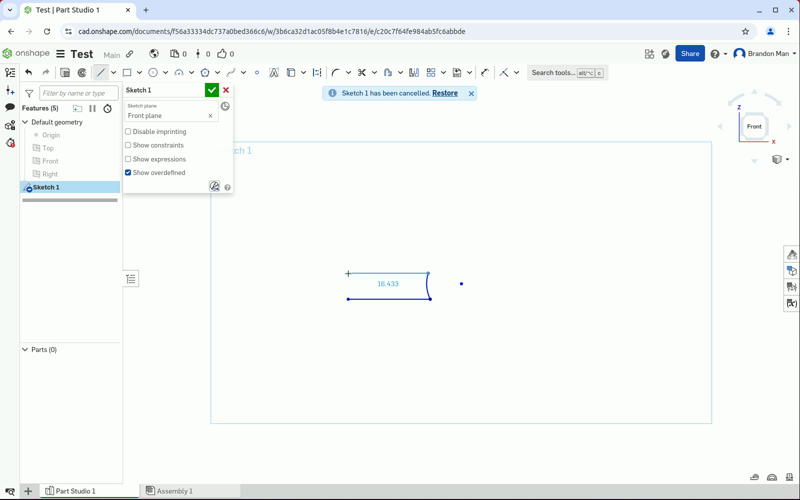
click(348, 273)
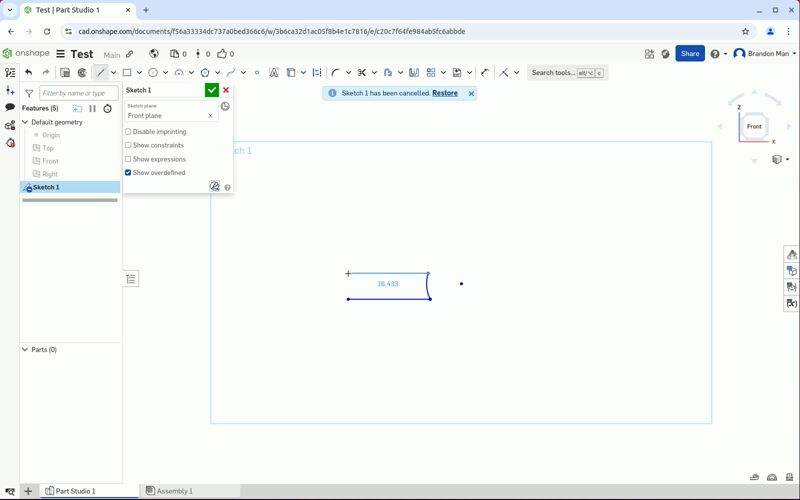
key_up(shift)
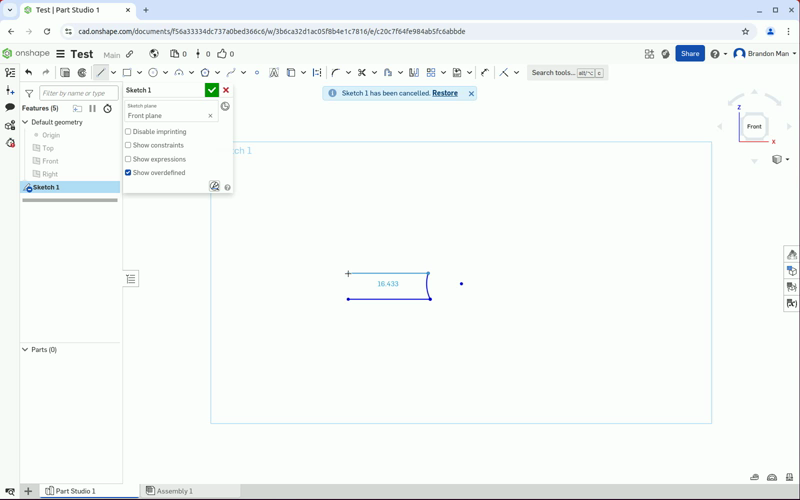
mouse_move(378, 273)
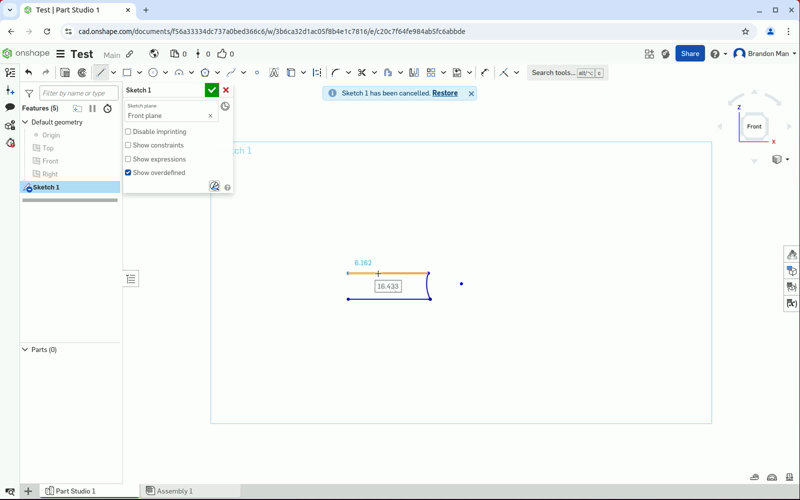
key_down(shift)
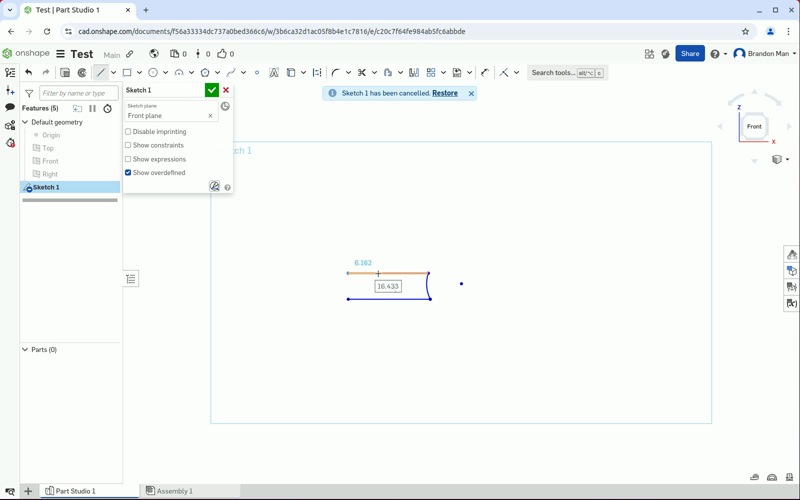
mouse_move(348, 299)
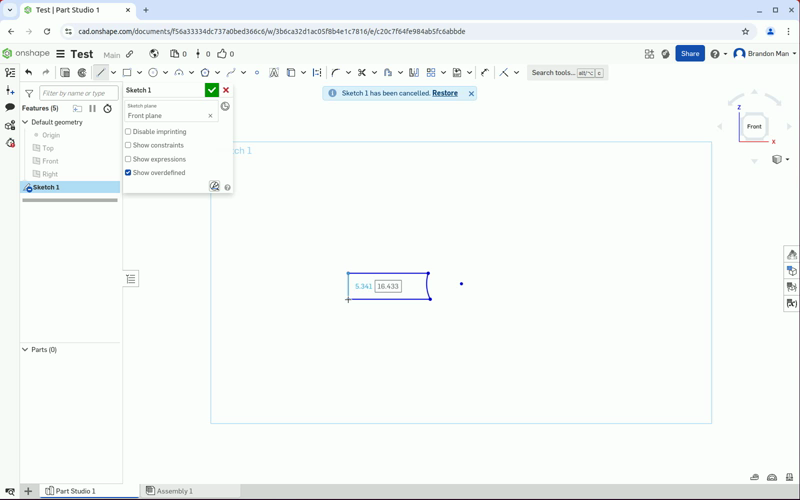
key_up(shift)
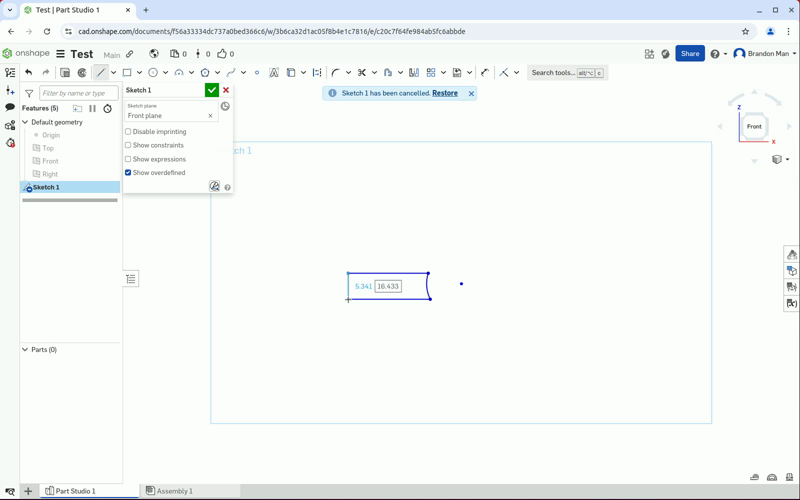
click(348, 299)
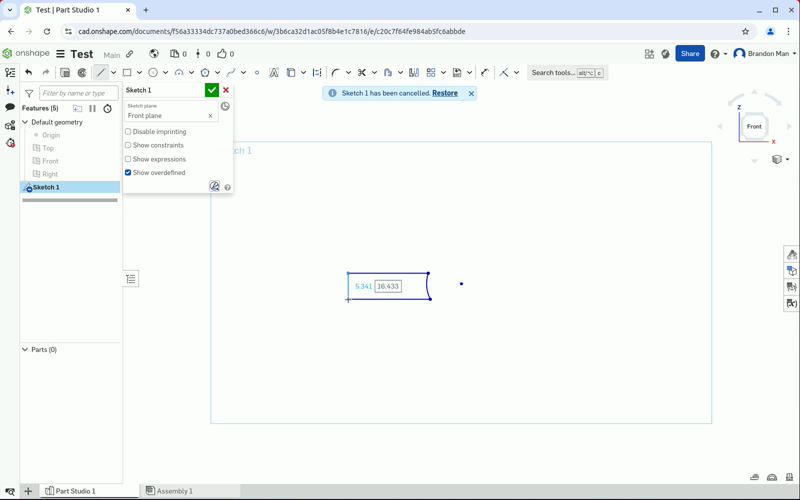
key(esc)
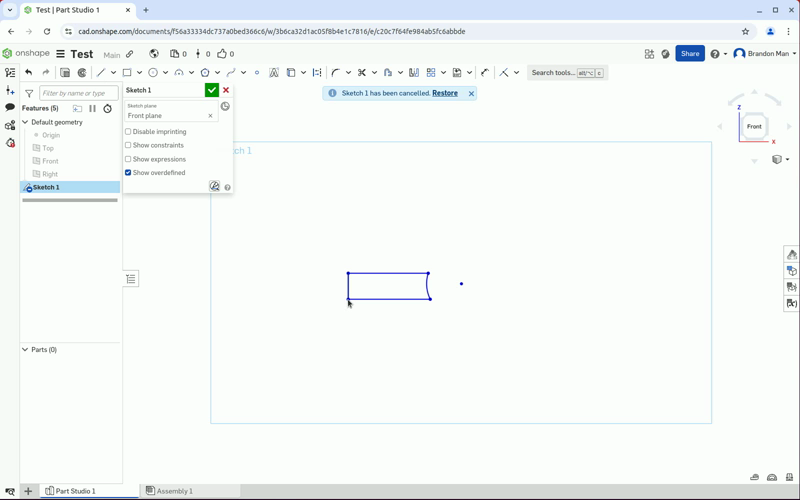
mouse_move(367, 276)
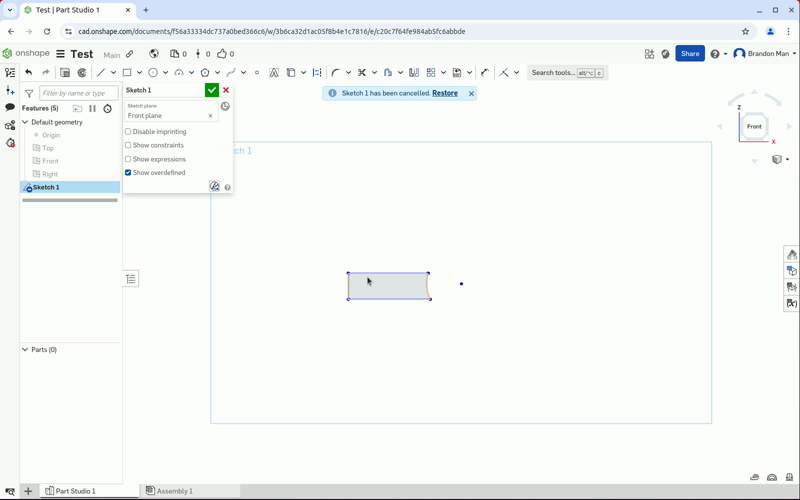
click(367, 276)
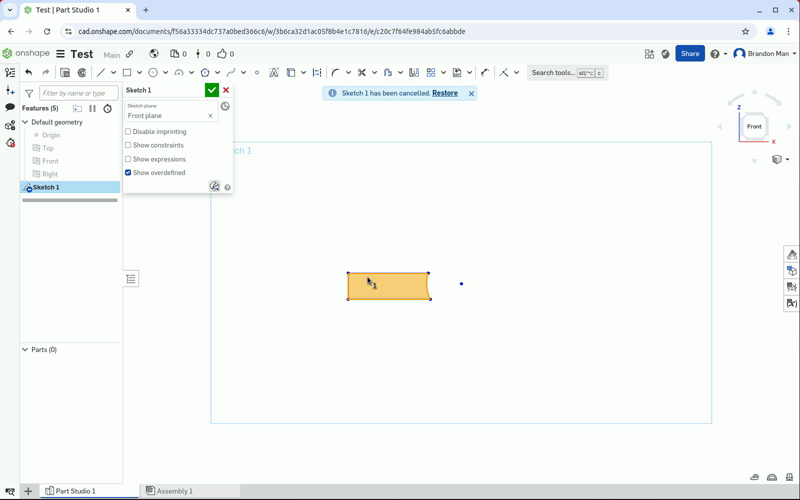
mouse_move(73, 352)
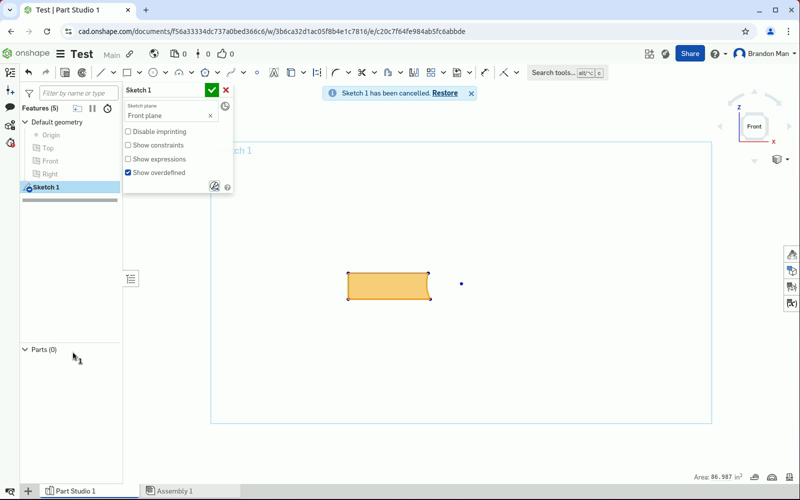
key(shift+y)
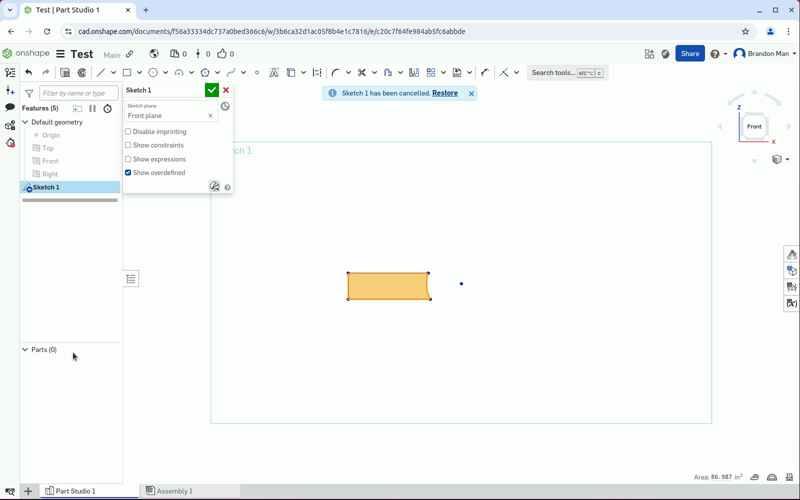
key(shift+e)
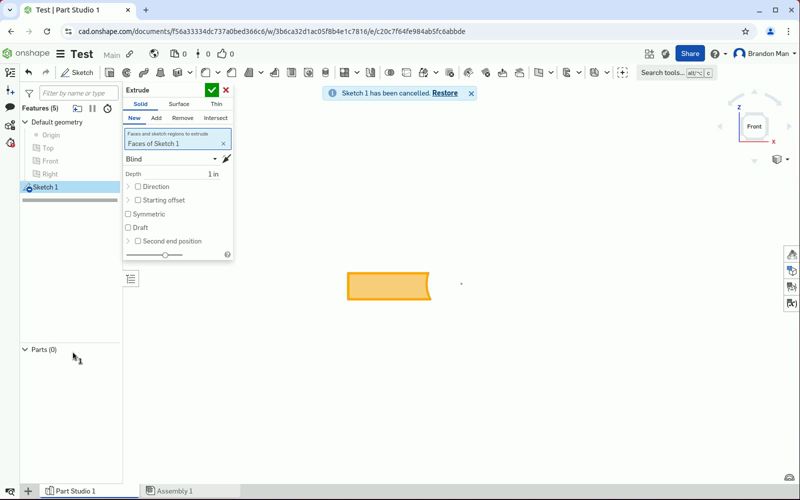
mouse_move(143, 106)
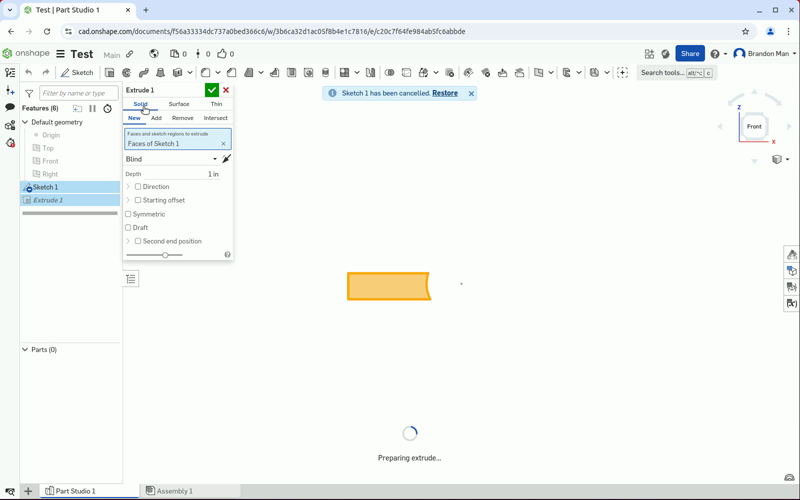
click(143, 106)
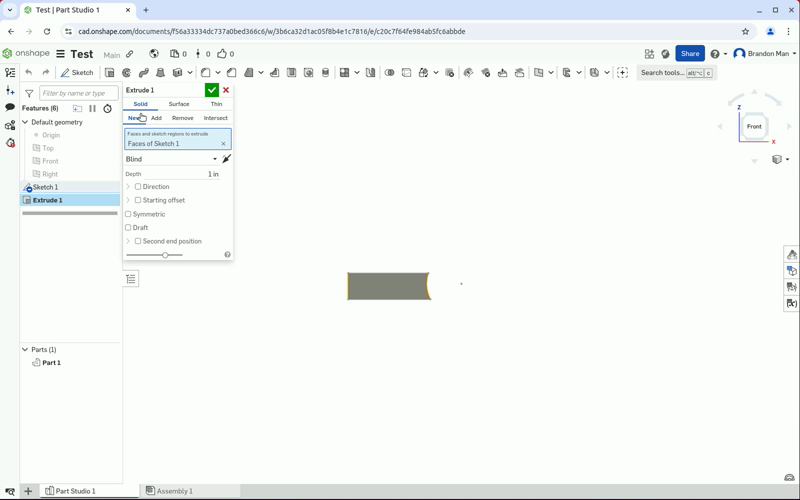
mouse_move(137, 120)
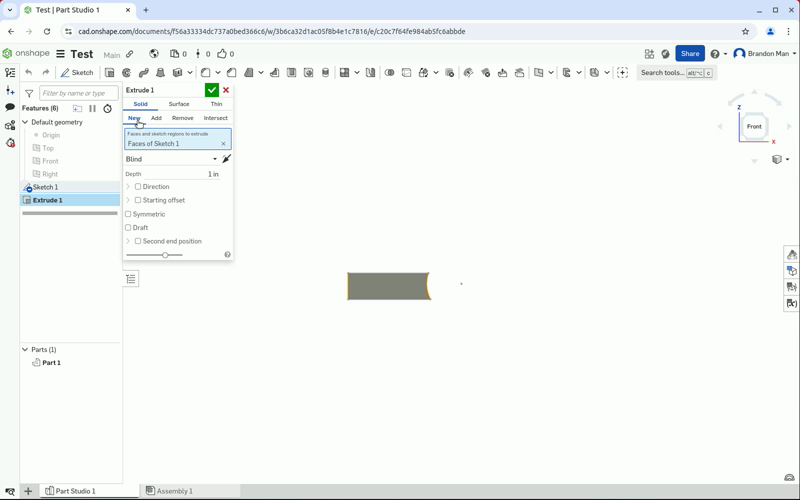
click(137, 120)
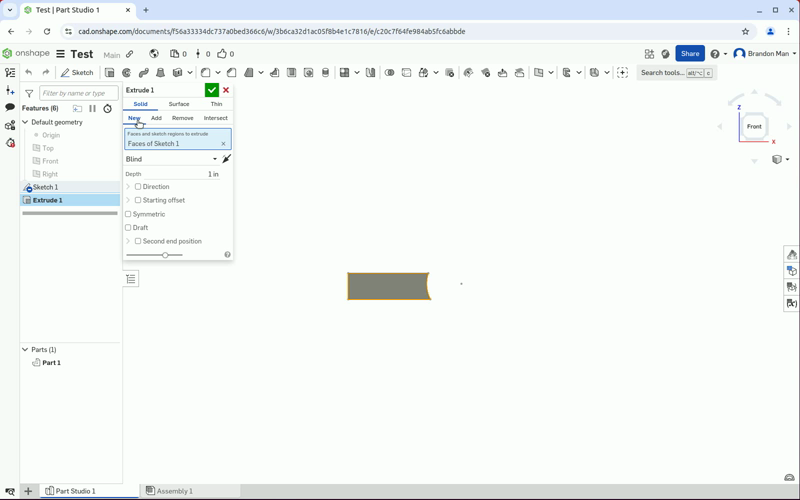
key(tab, 4)
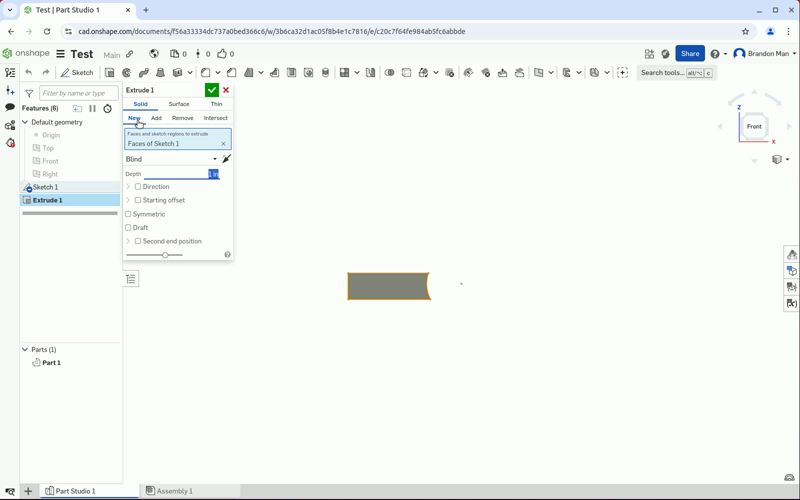
text(1.685)
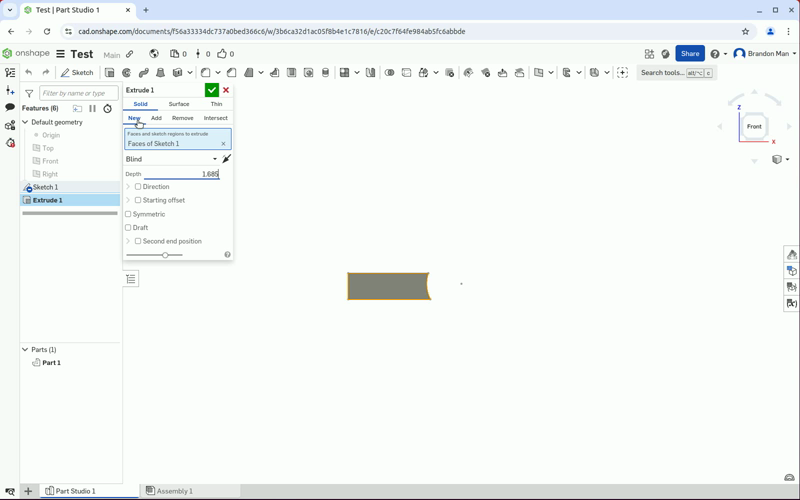
key(enter)
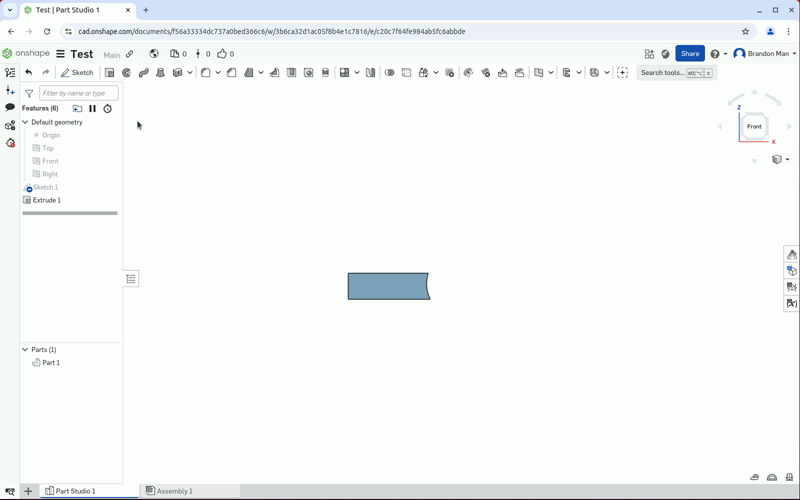
key(shift+h)
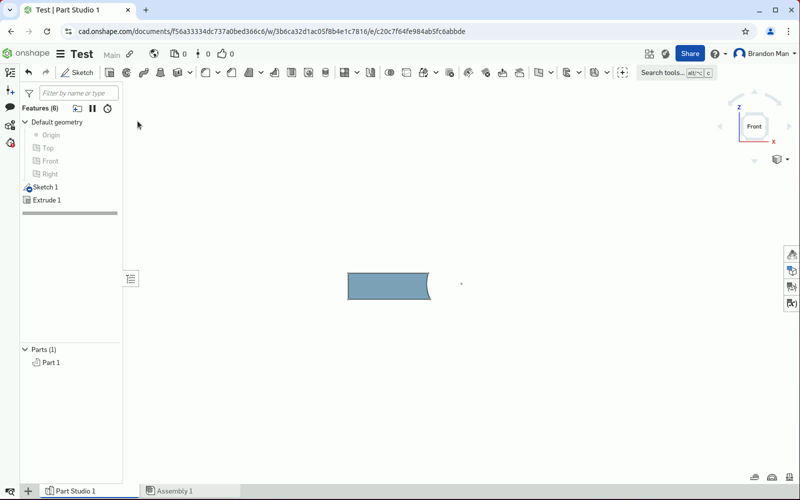
key(shift+h)
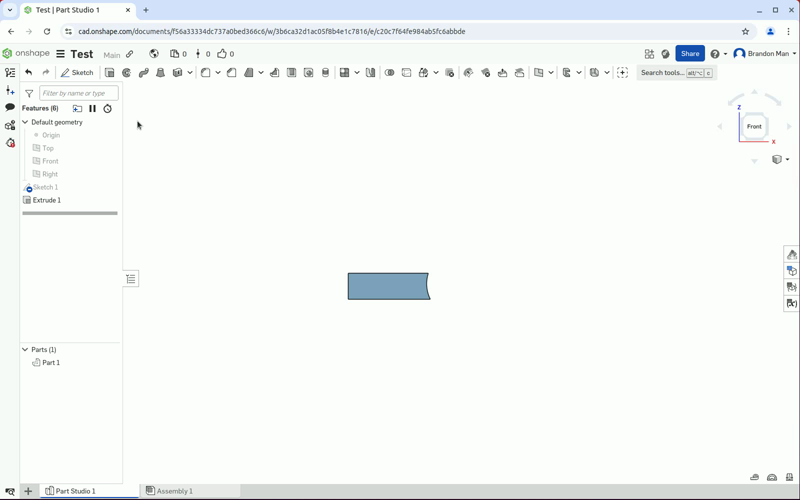
mouse_move(73, 189)
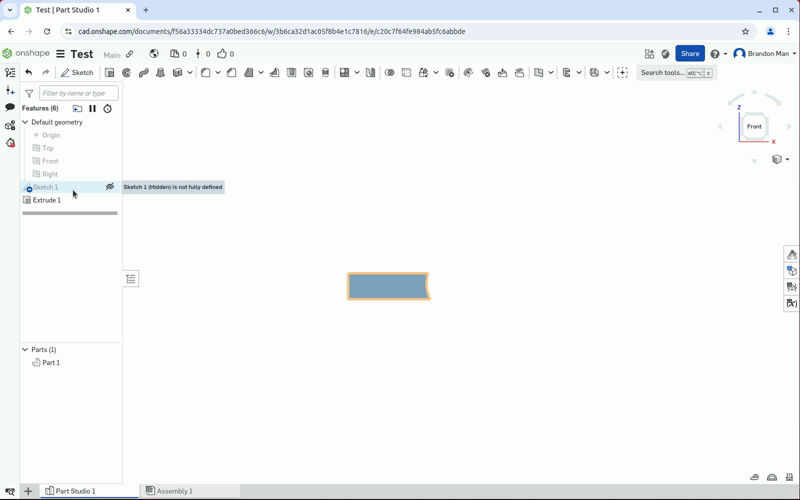
click(73, 189)
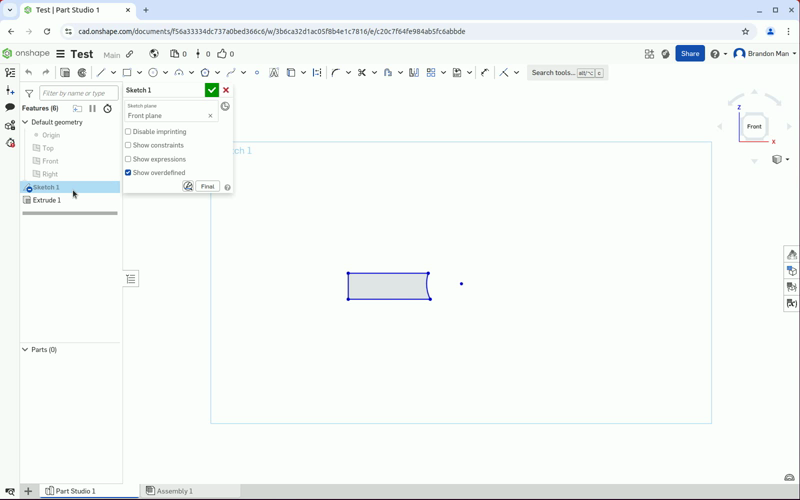
mouse_move(229, 92)
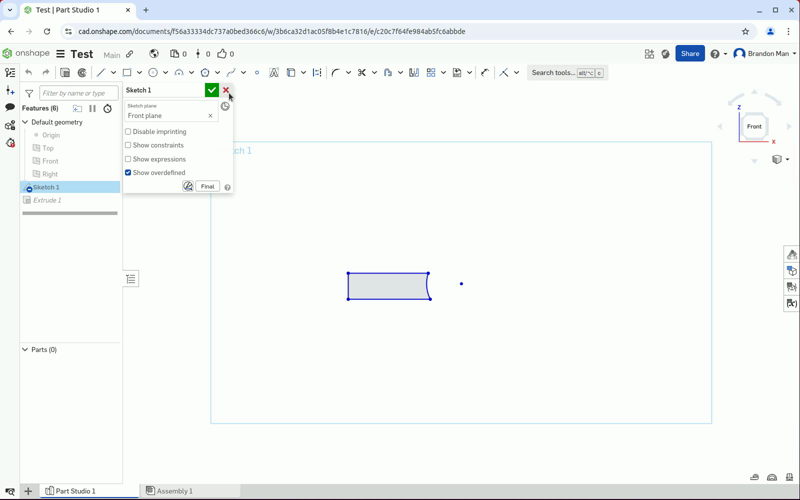
click(229, 92)
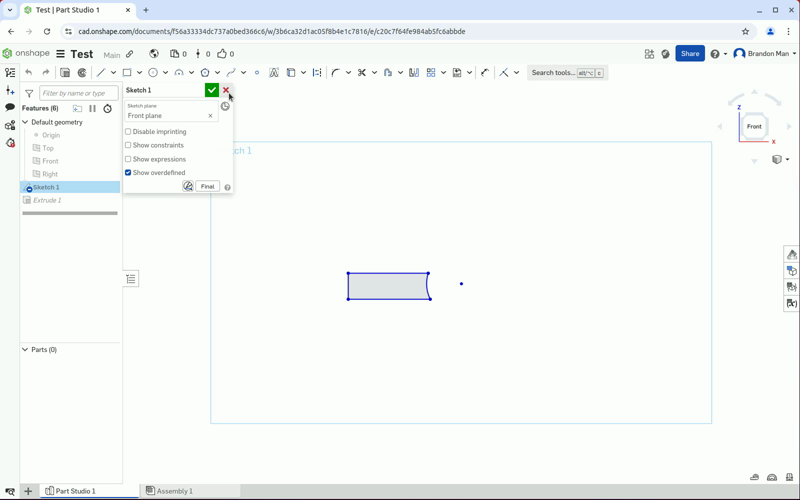
key(shift+s)
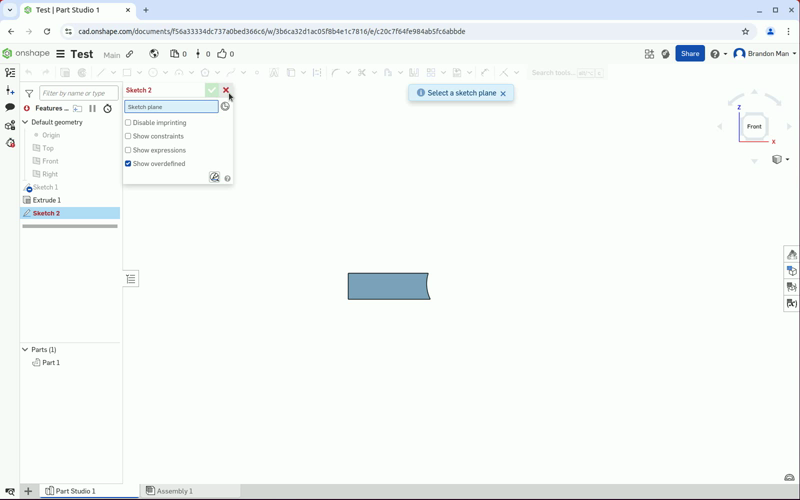
mouse_move(73, 163)
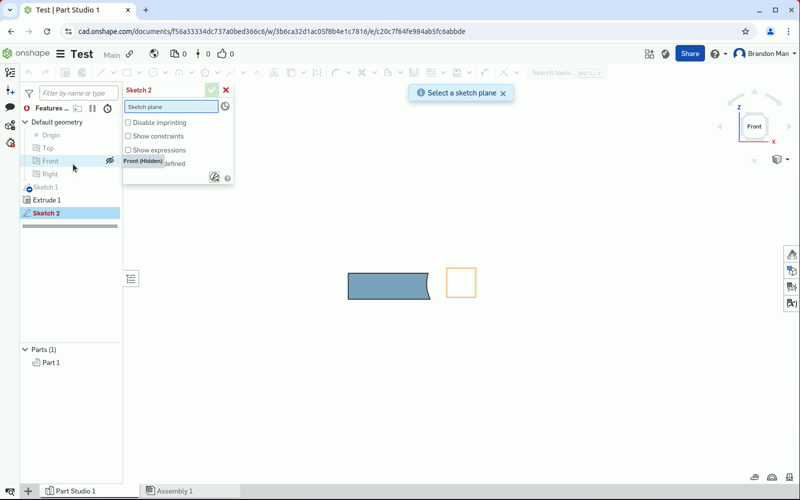
click(73, 163)
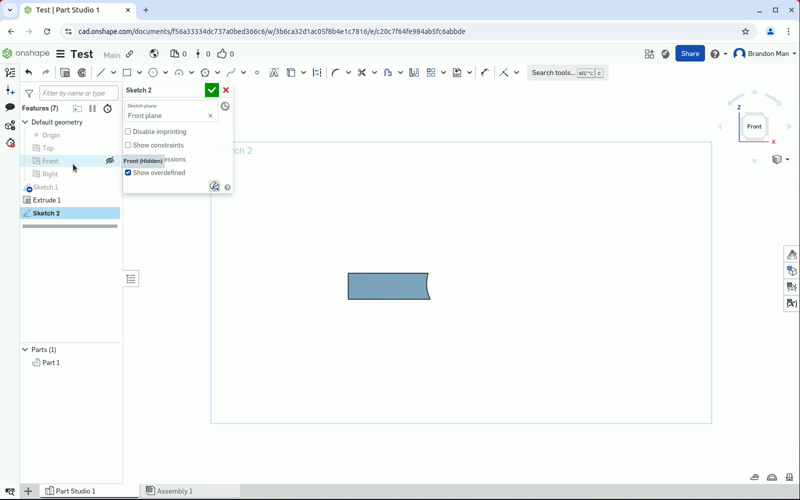
mouse_move(73, 352)
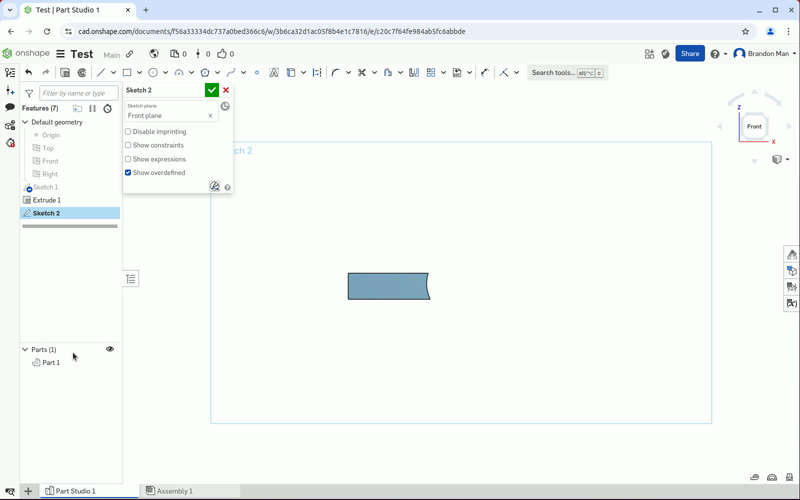
key(y)
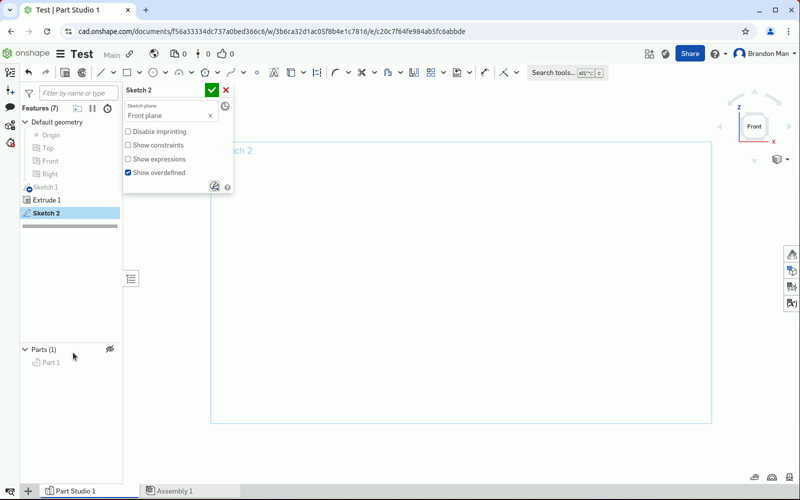
key(c)
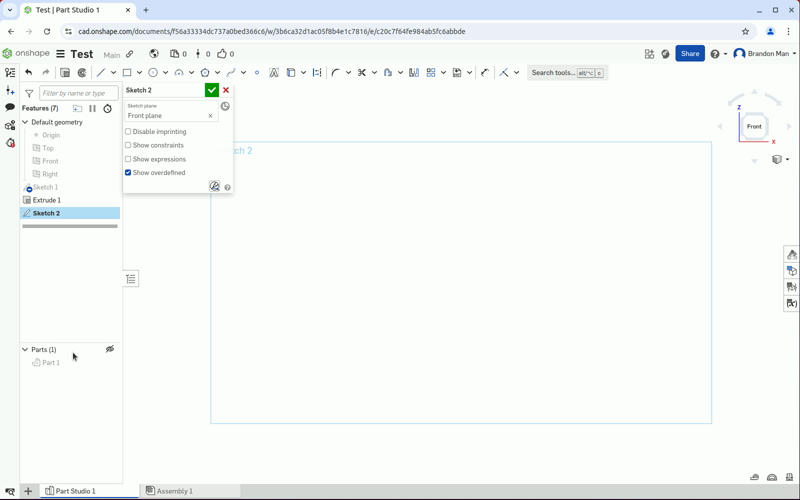
key_down(shift)
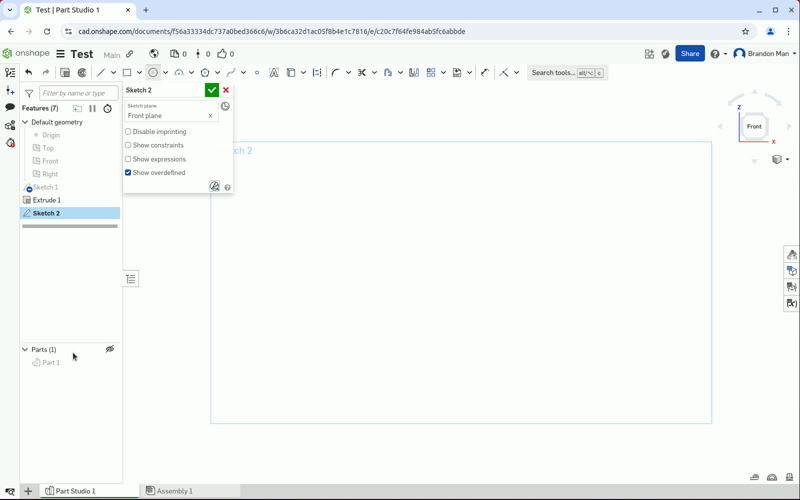
mouse_move(461, 282)
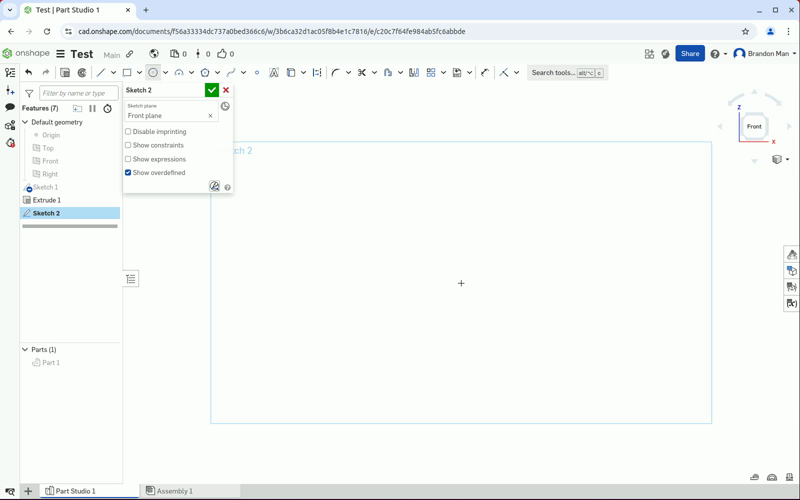
click(461, 282)
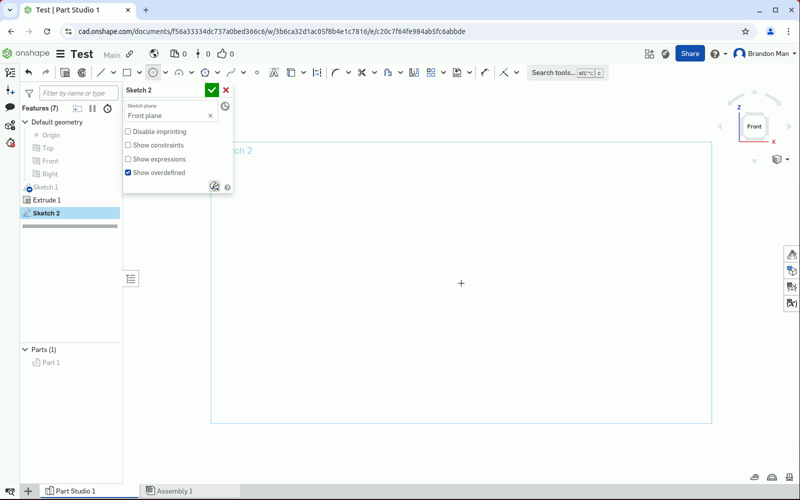
key_up(shift)
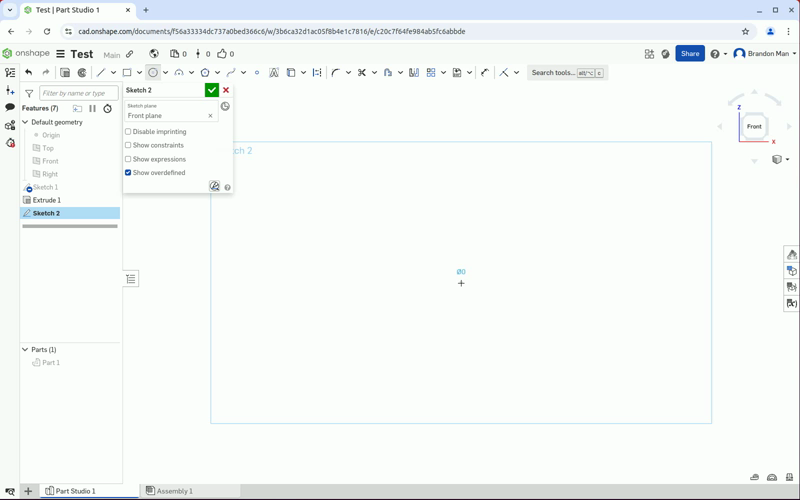
mouse_move(495, 282)
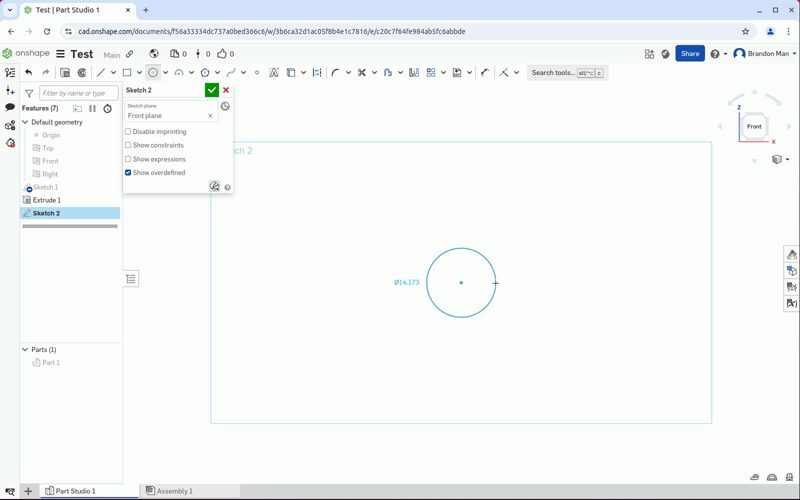
click(495, 282)
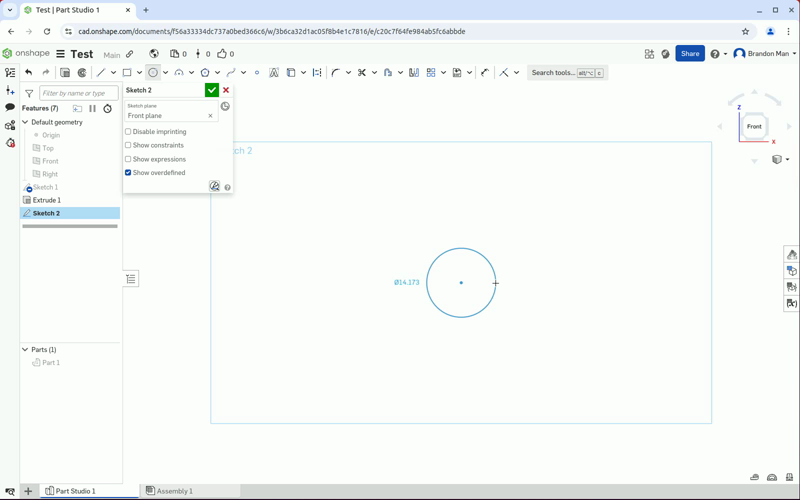
key(esc)
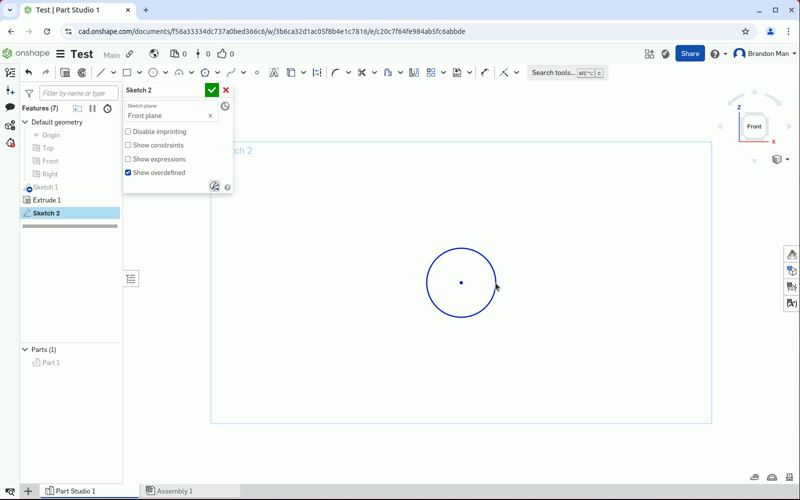
key(c)
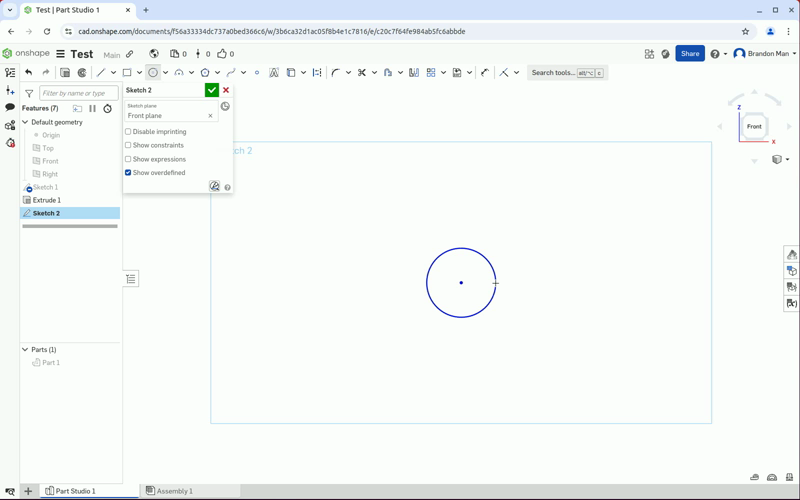
key_down(shift)
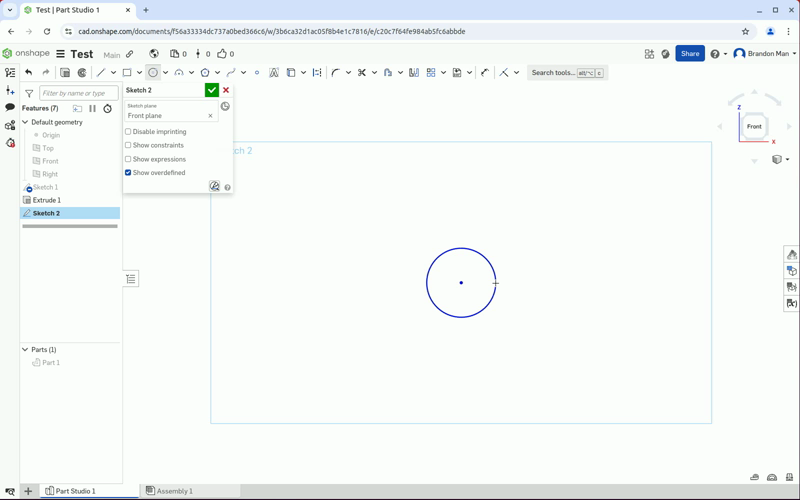
mouse_move(461, 282)
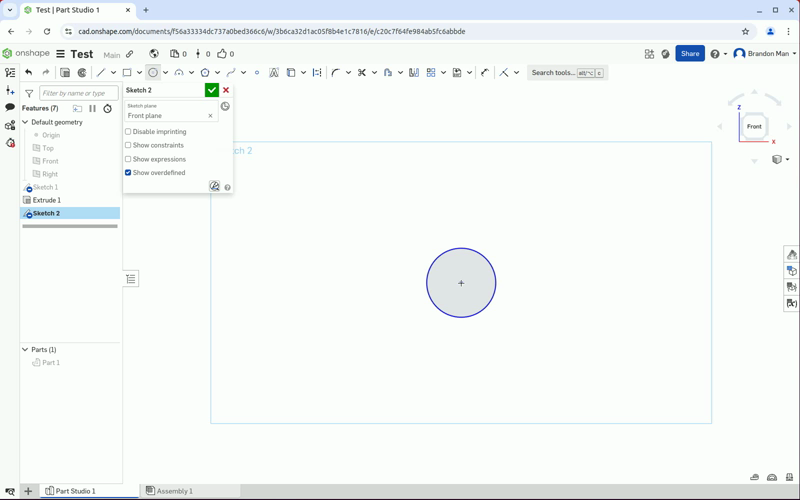
click(461, 282)
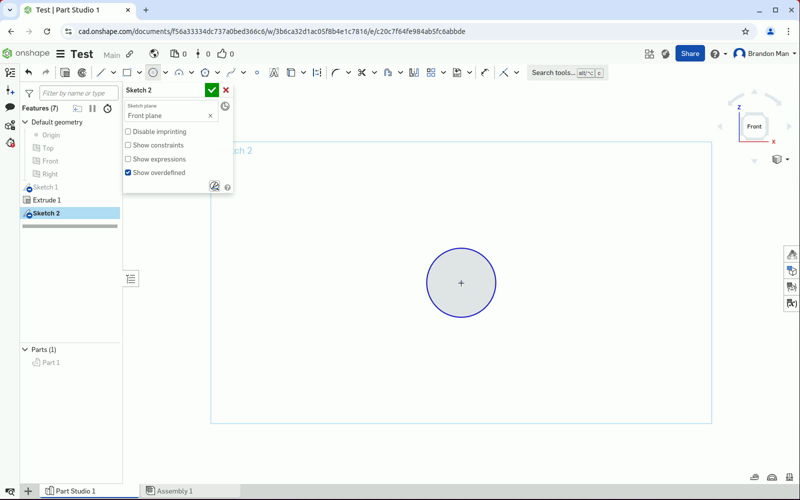
key_up(shift)
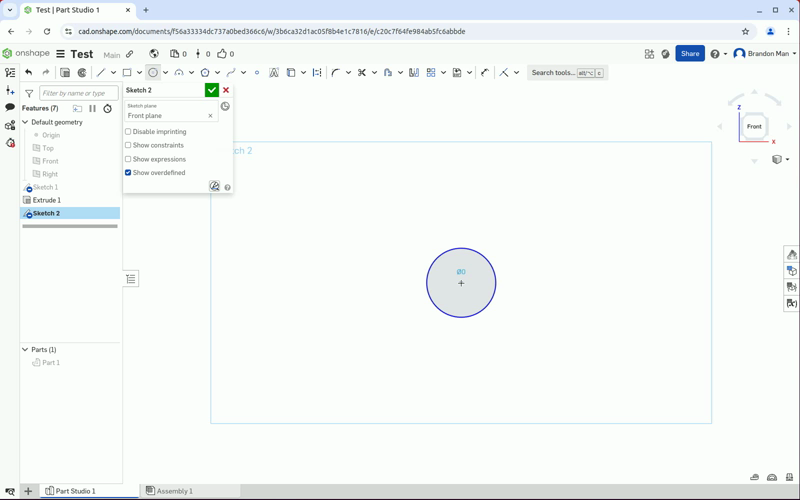
mouse_move(472, 282)
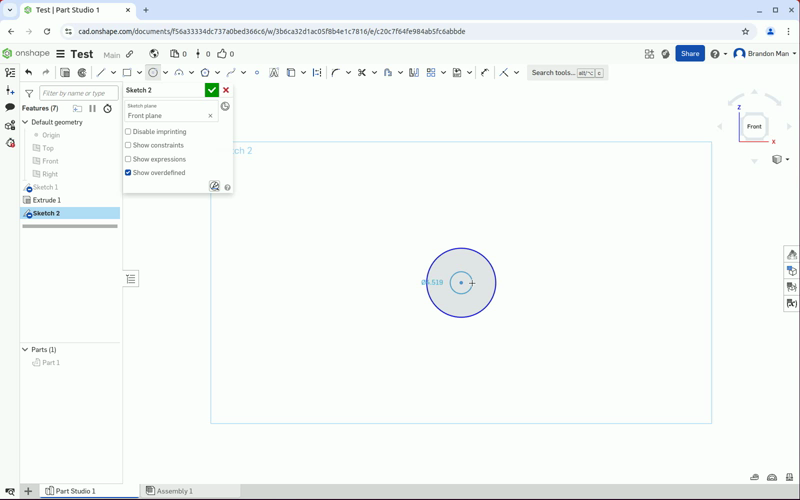
click(472, 282)
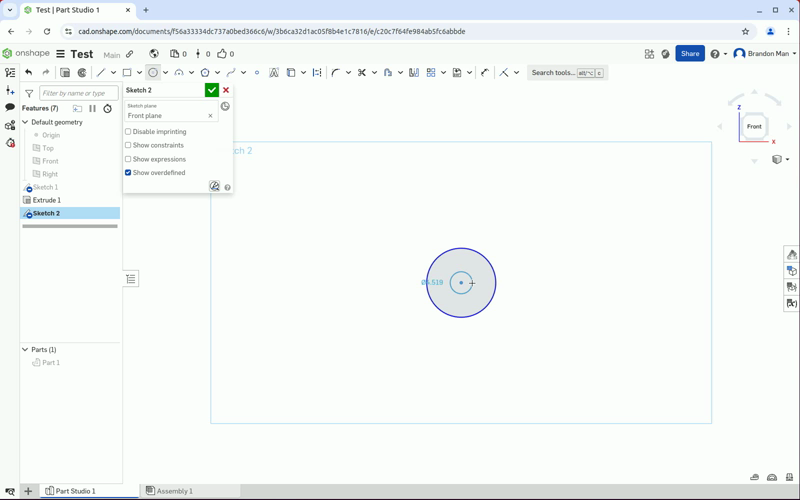
key(esc)
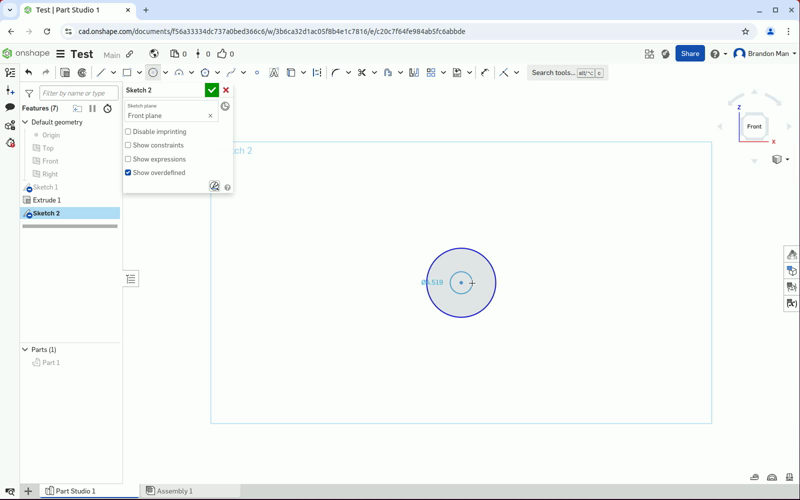
mouse_move(465, 303)
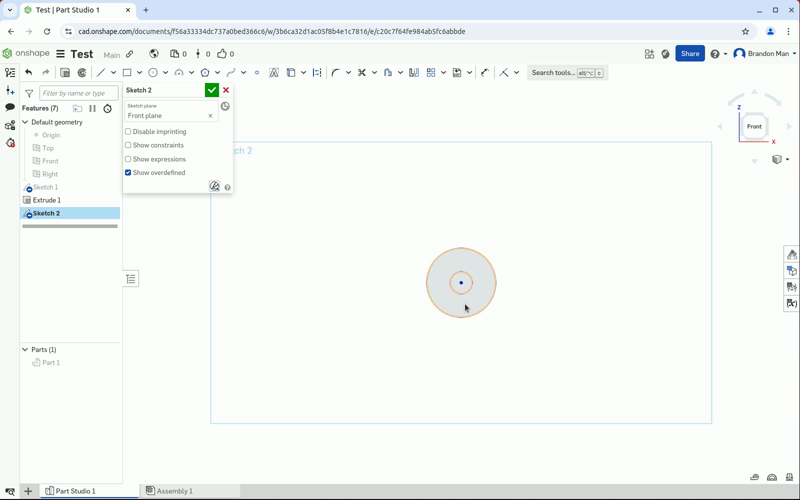
click(465, 303)
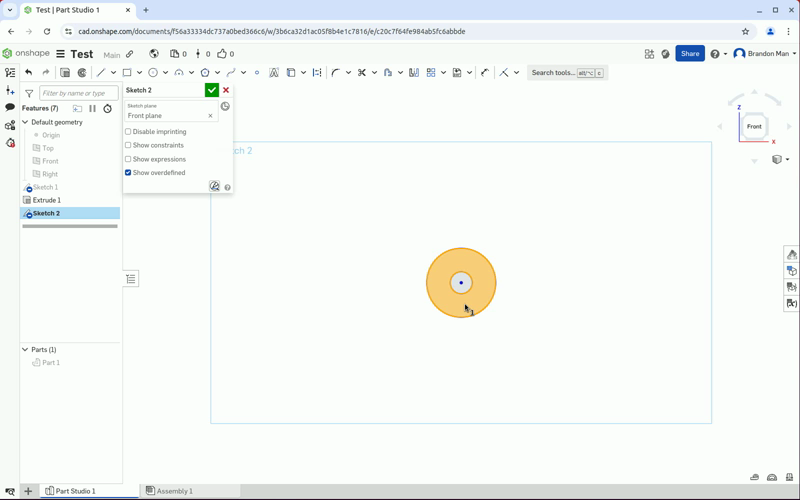
mouse_move(73, 352)
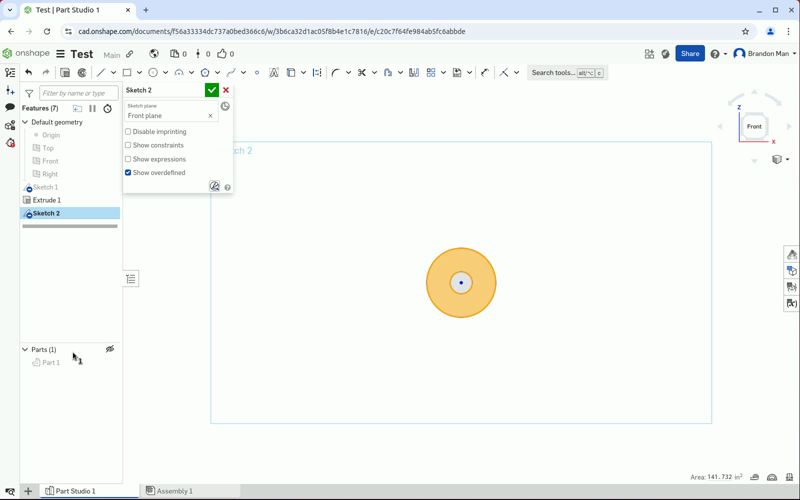
key(shift+y)
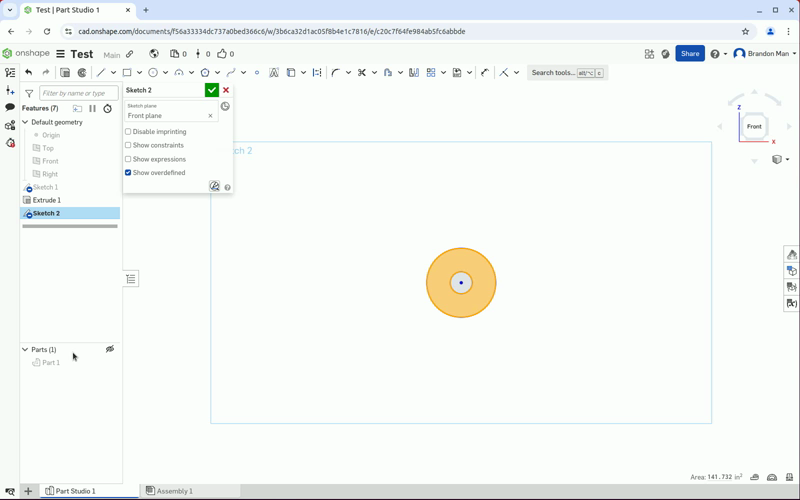
key(shift+e)
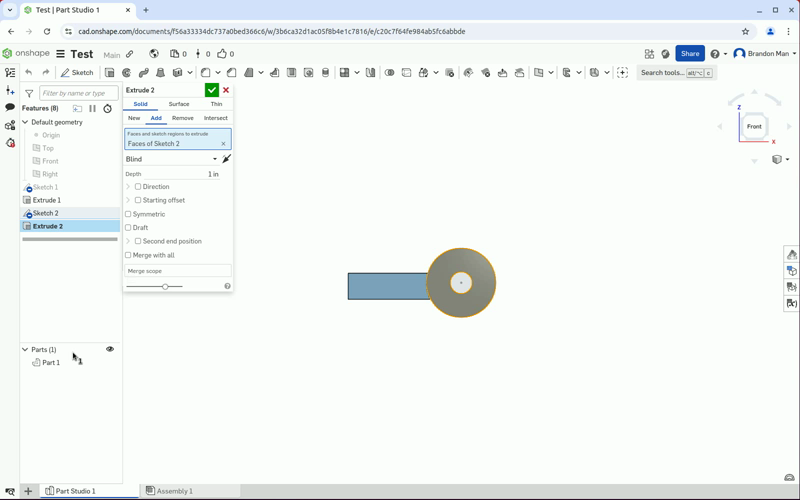
mouse_move(143, 106)
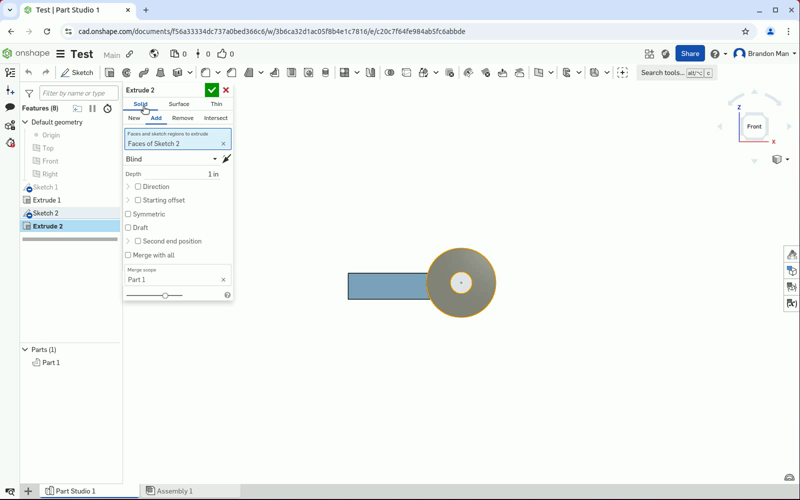
click(143, 106)
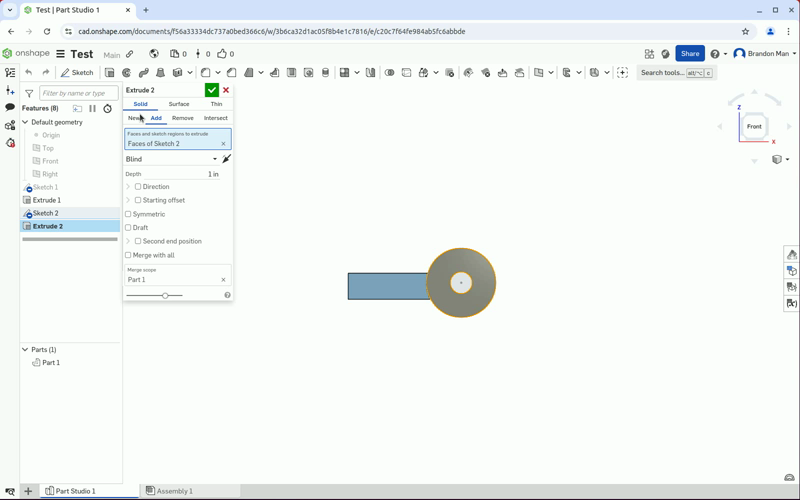
mouse_move(137, 120)
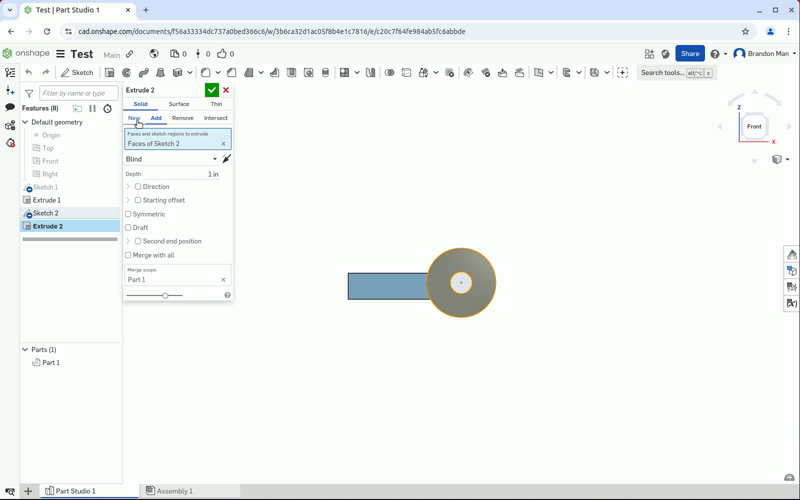
click(137, 120)
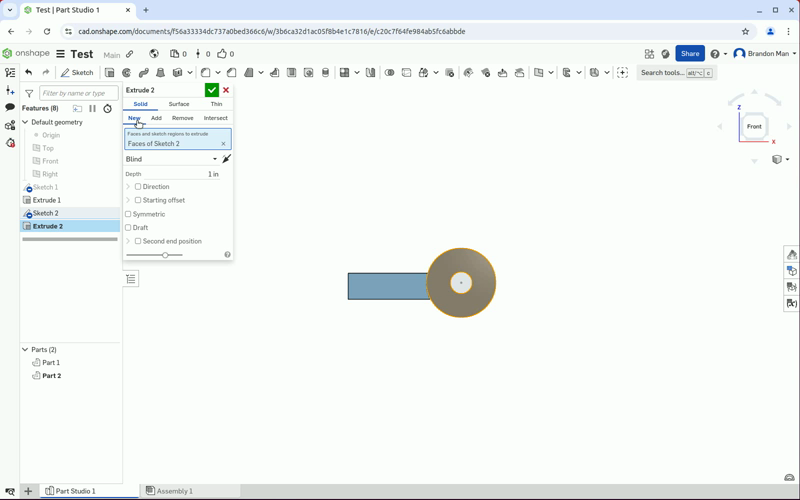
key(tab, 4)
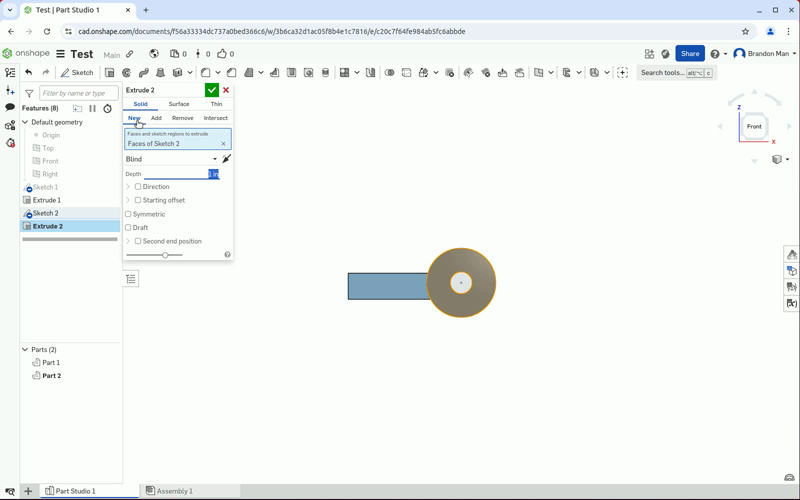
text(1.685)
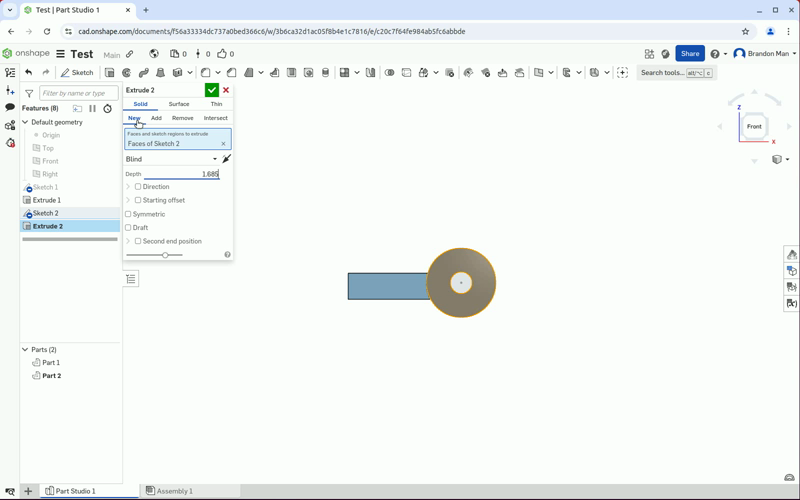
key(enter)
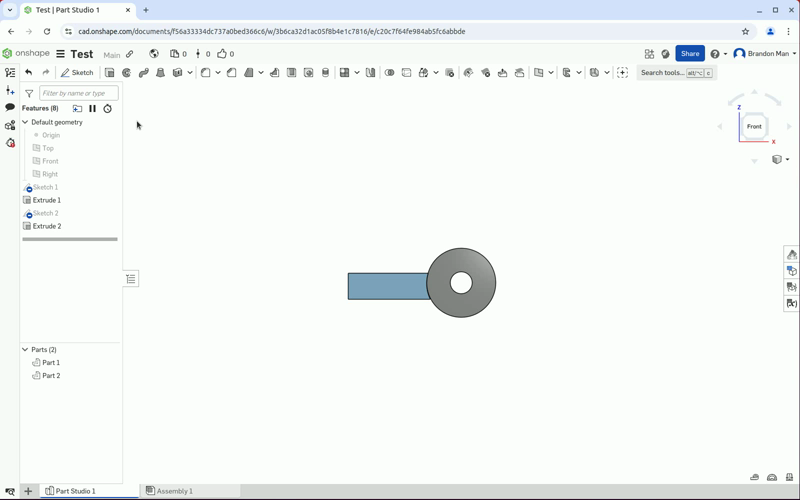
key(shift+h)
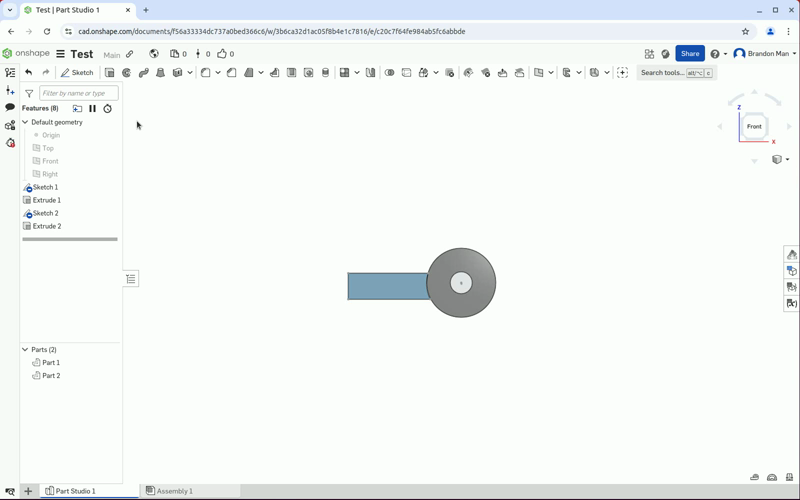
key(shift+h)
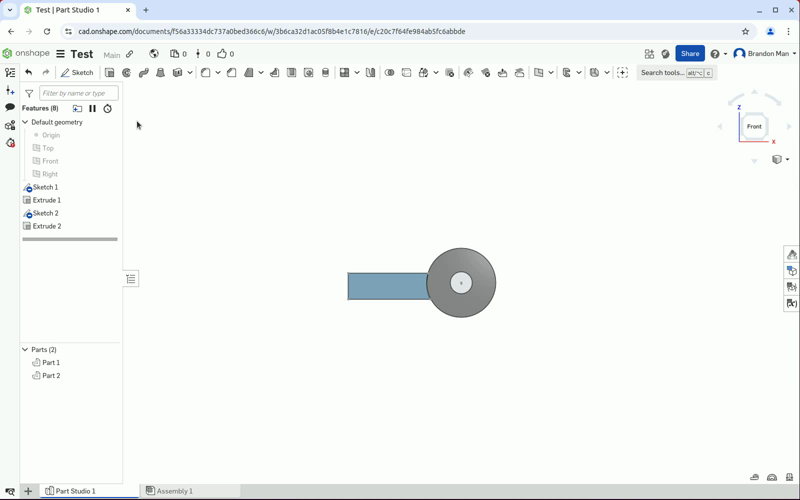
key(shift+7)
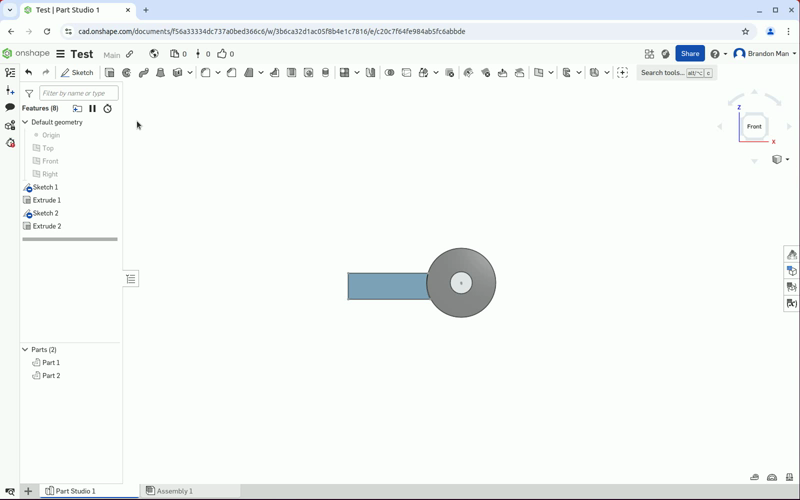
key(left, 2)
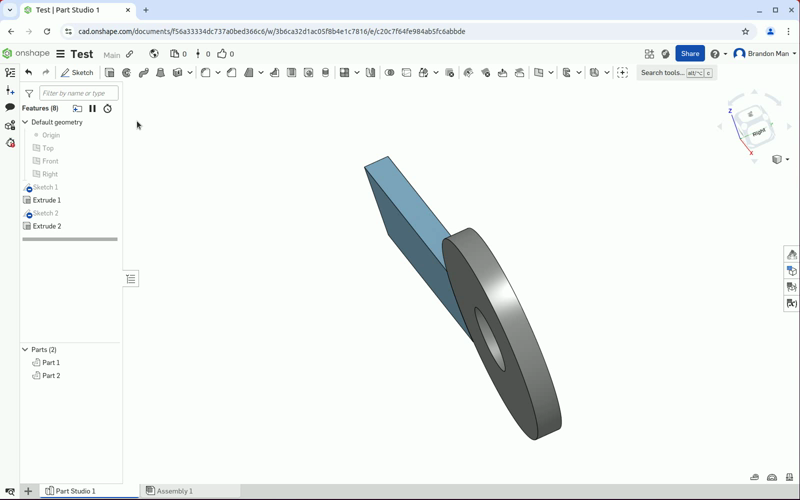
key(down, 2)
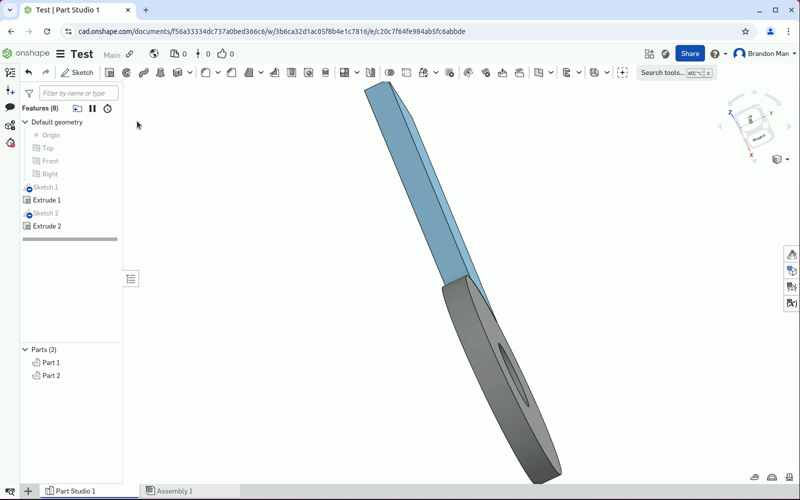
key(up, 2)
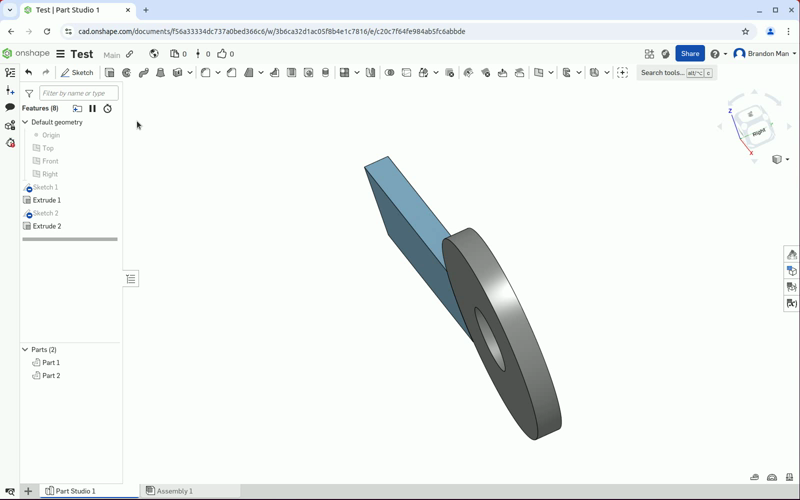
key(right, 2)
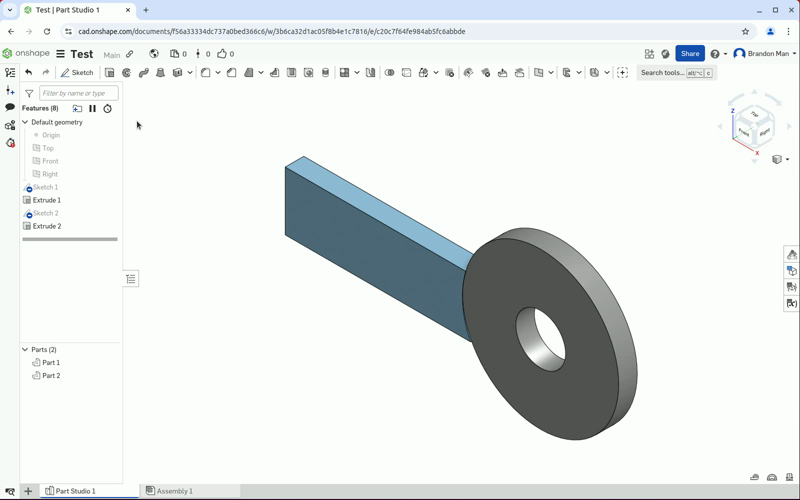
mouse_move(73, 189)
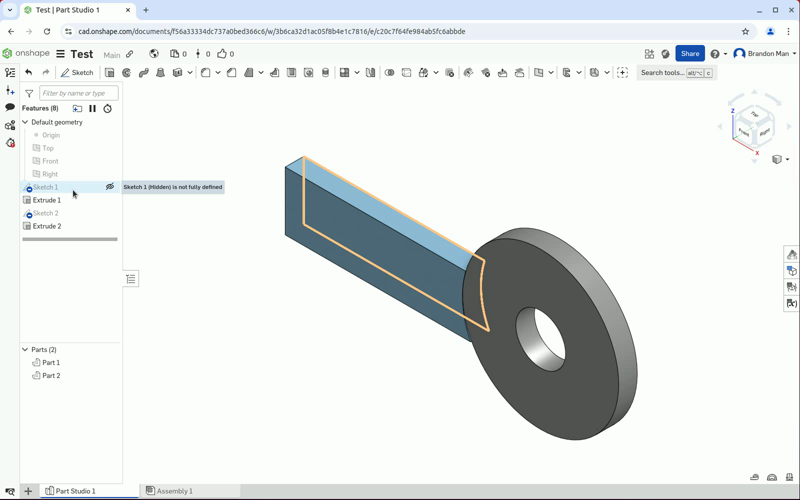
click(73, 189)